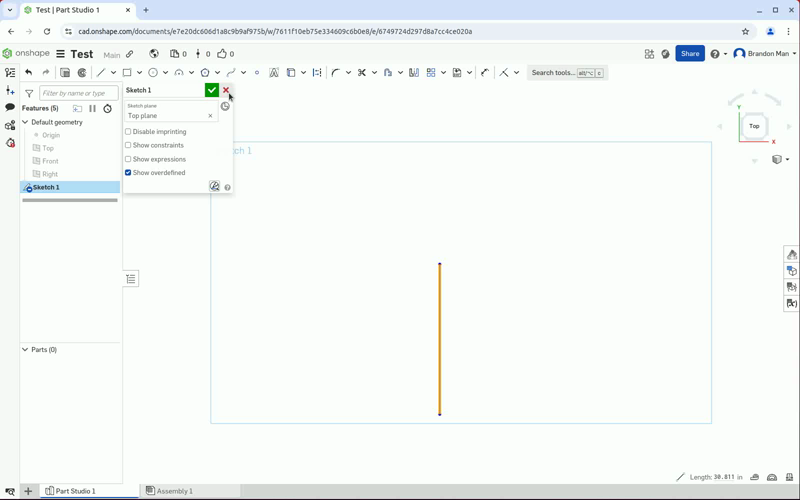
key(shift+h)
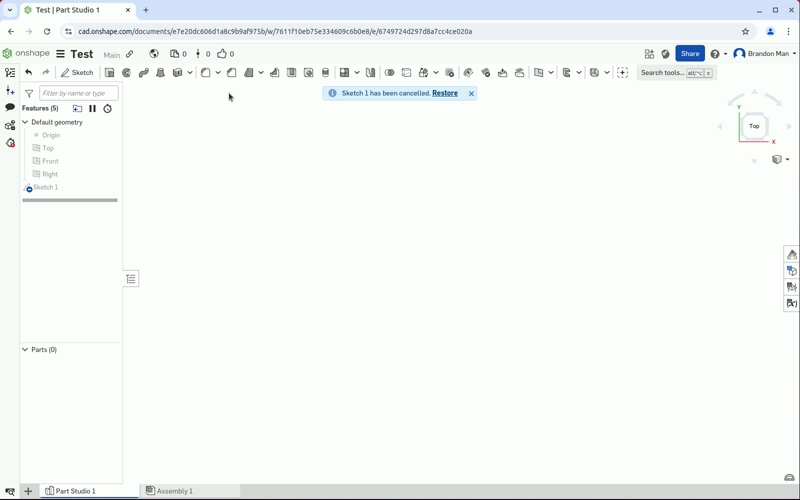
mouse_move(73, 352)
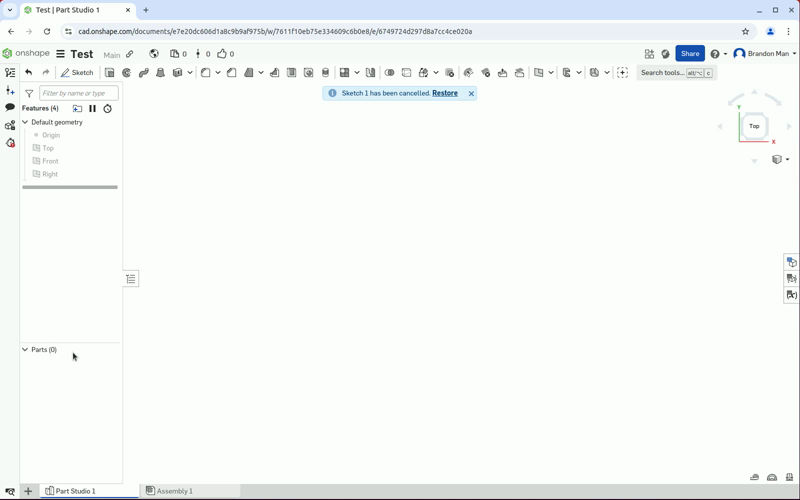
key(y)
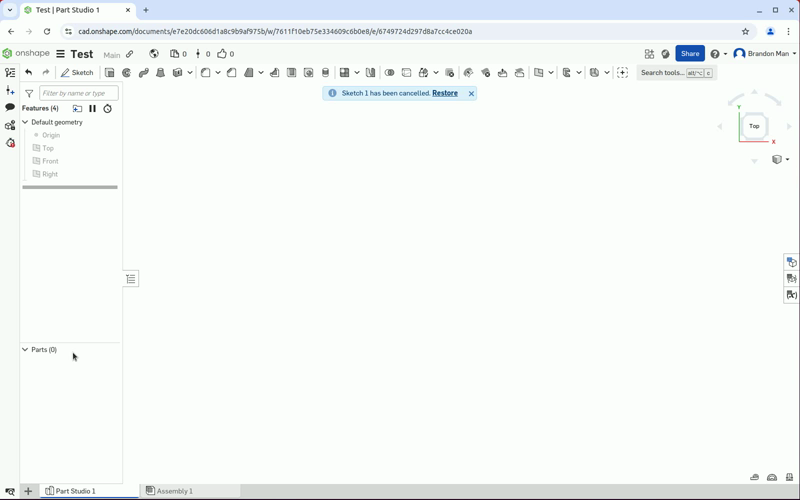
key(shift+p)
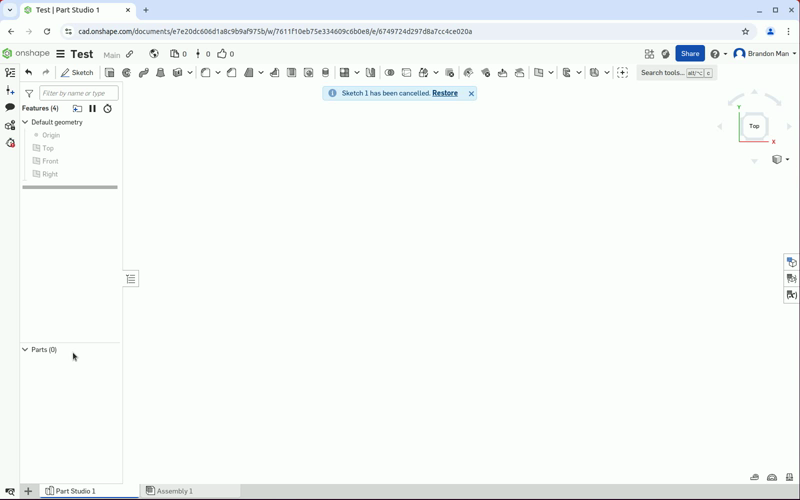
key(space)
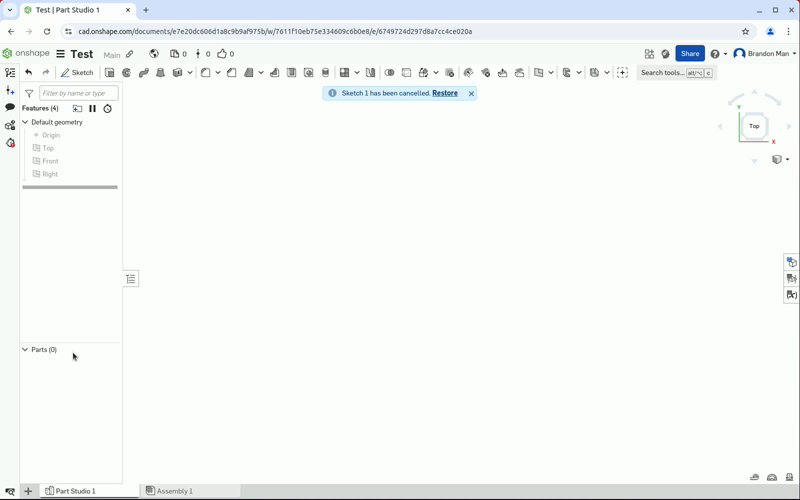
key_down(shift)
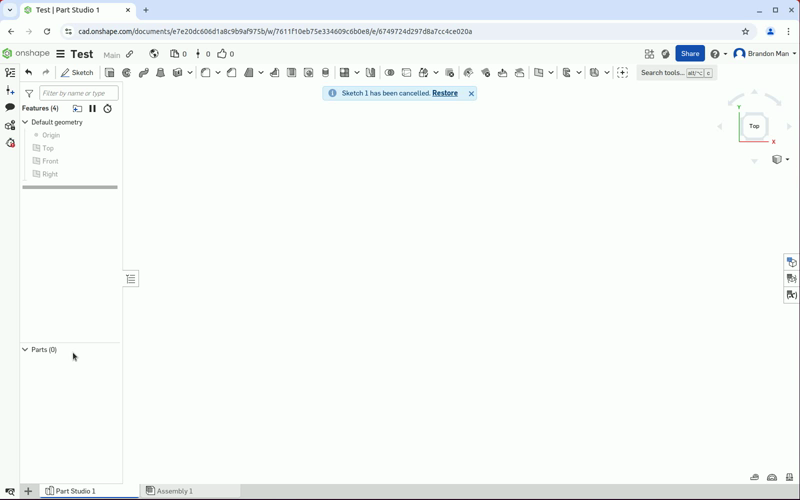
key(up)
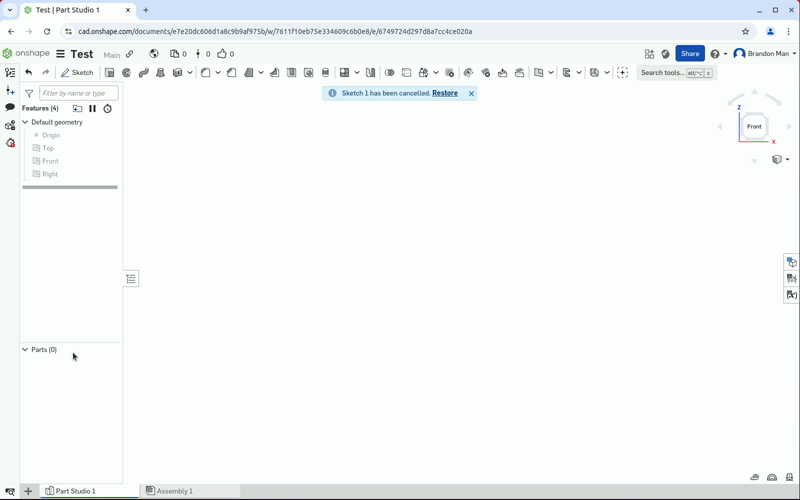
key_up(shift)
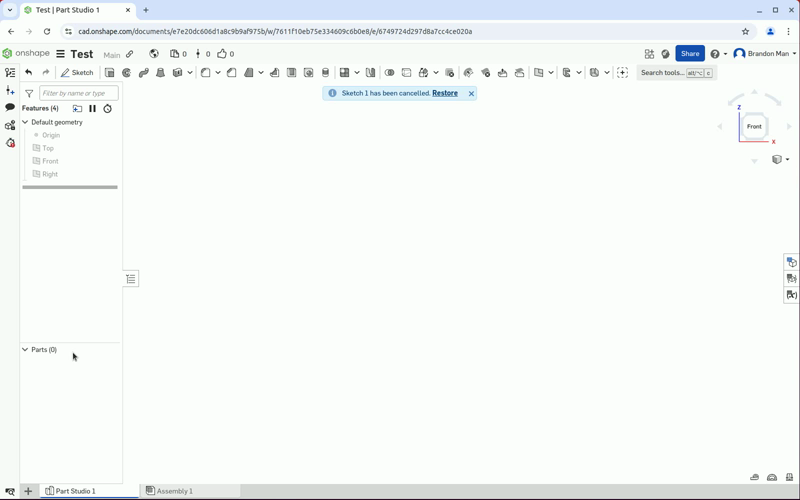
mouse_move(73, 352)
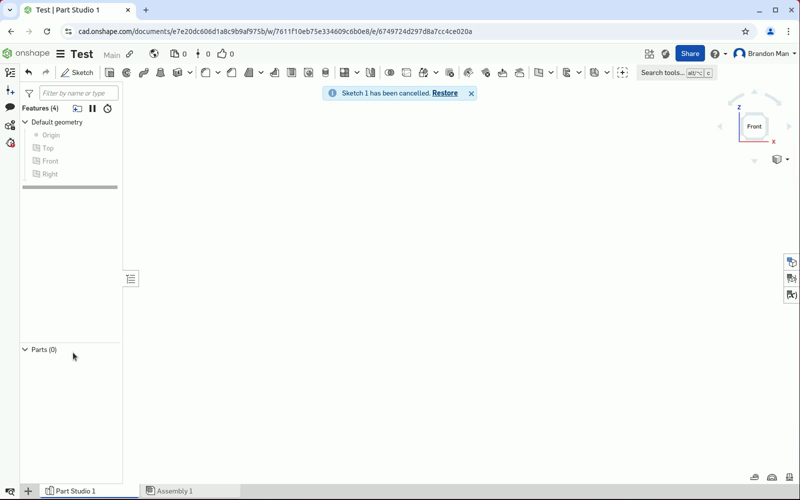
key(shift+y)
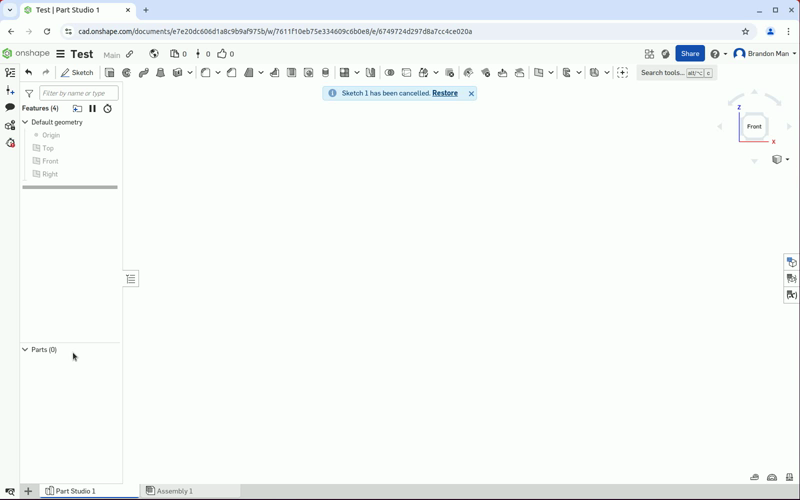
key(shift+s)
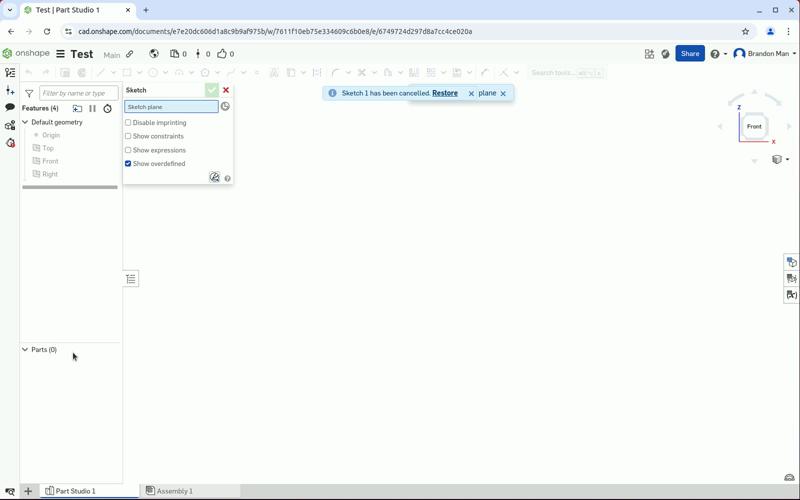
mouse_move(73, 163)
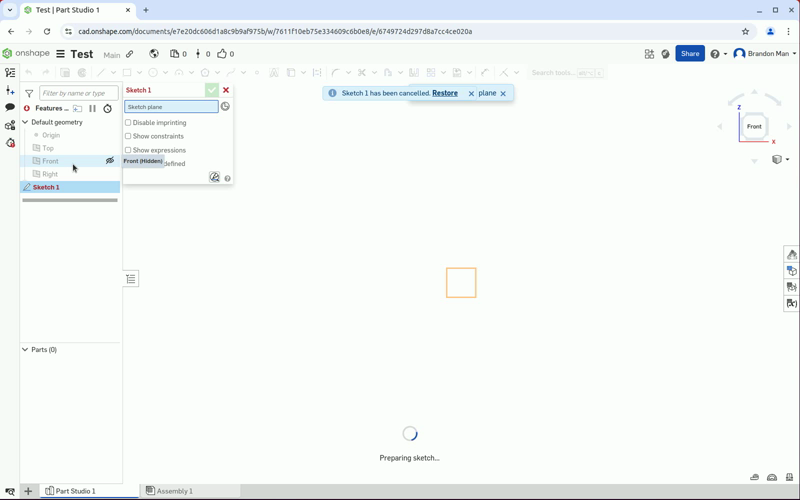
click(73, 163)
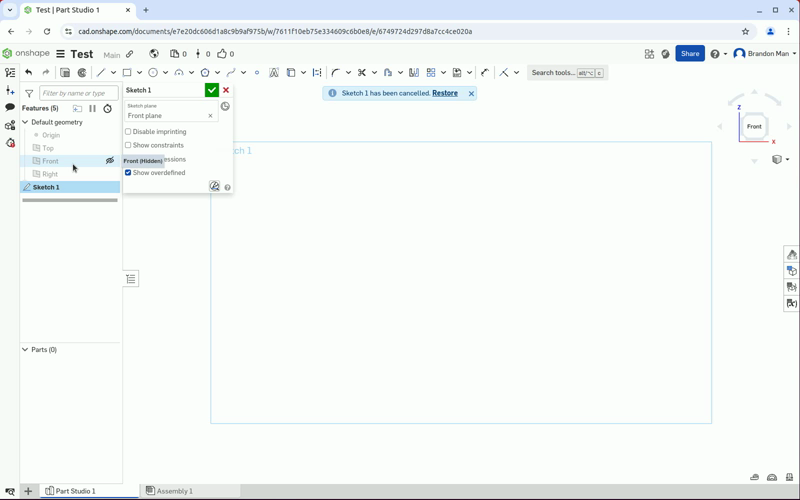
mouse_move(73, 352)
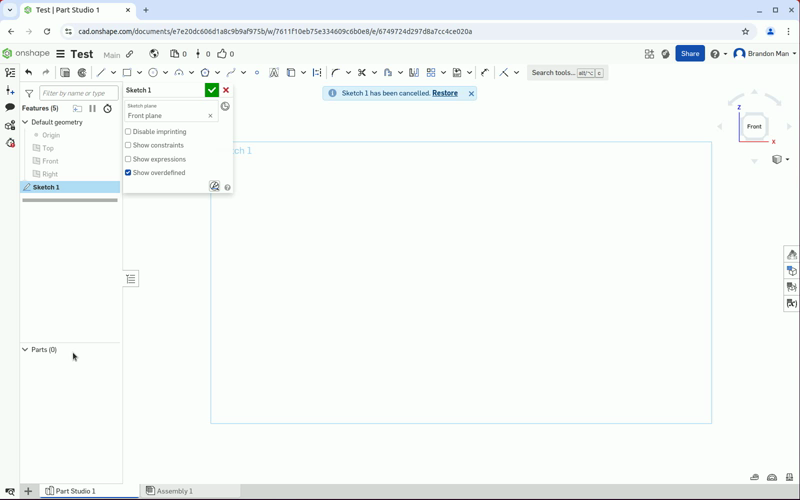
key(y)
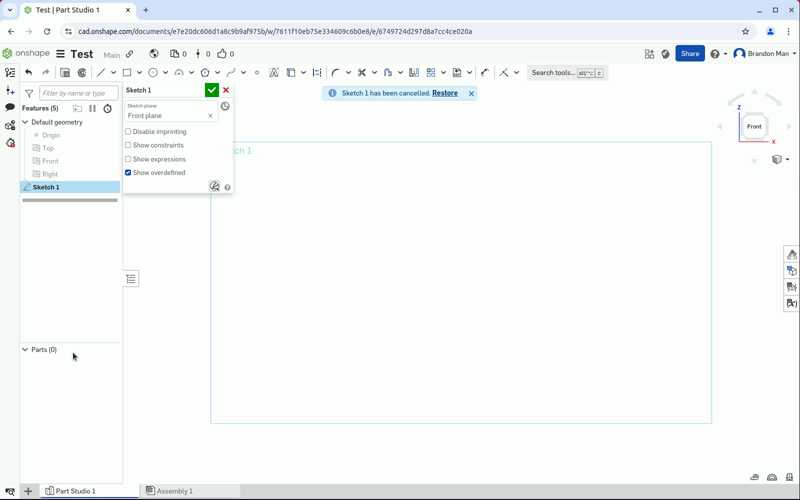
key(c)
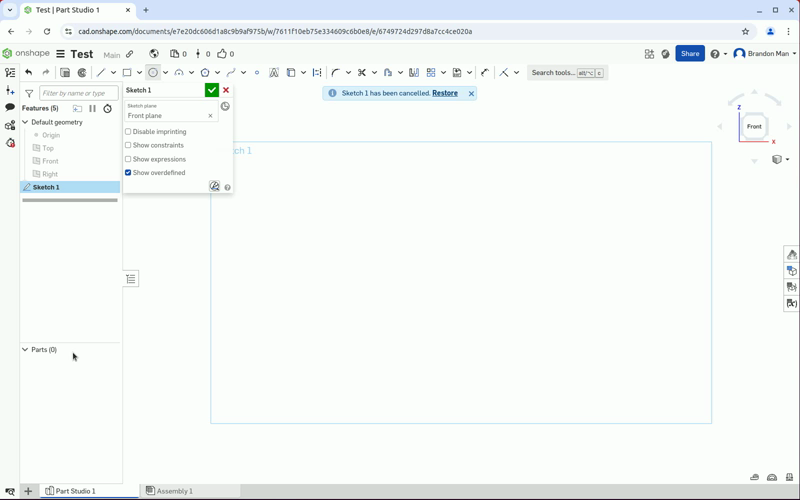
key_down(shift)
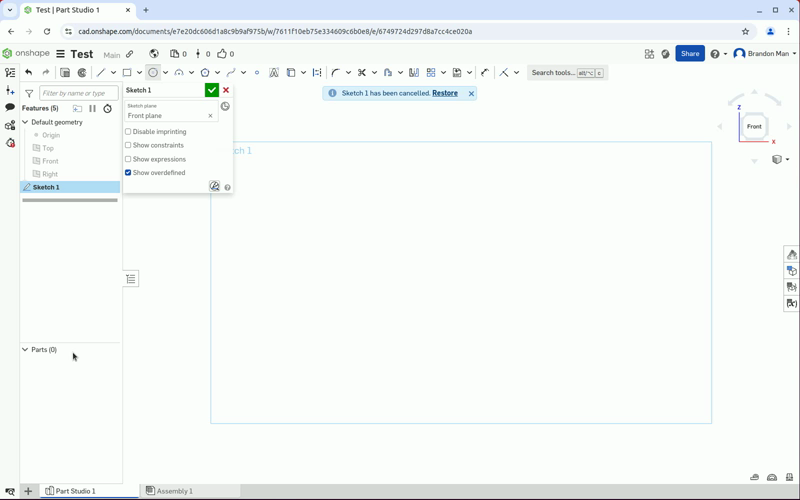
mouse_move(460, 282)
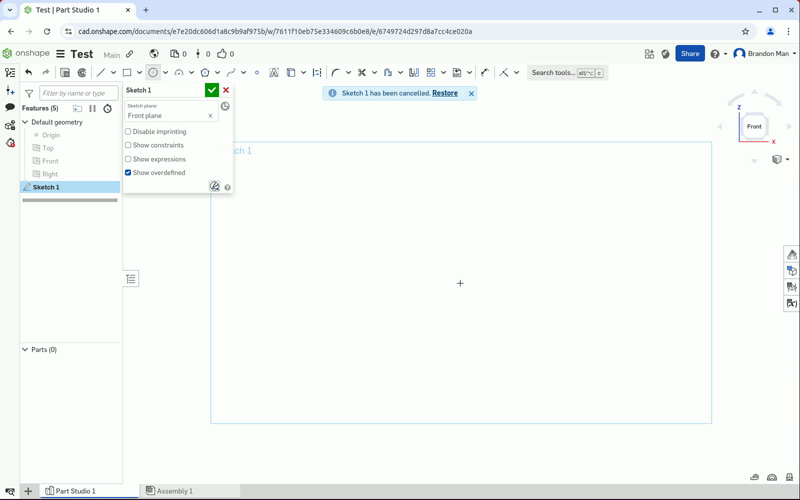
click(460, 282)
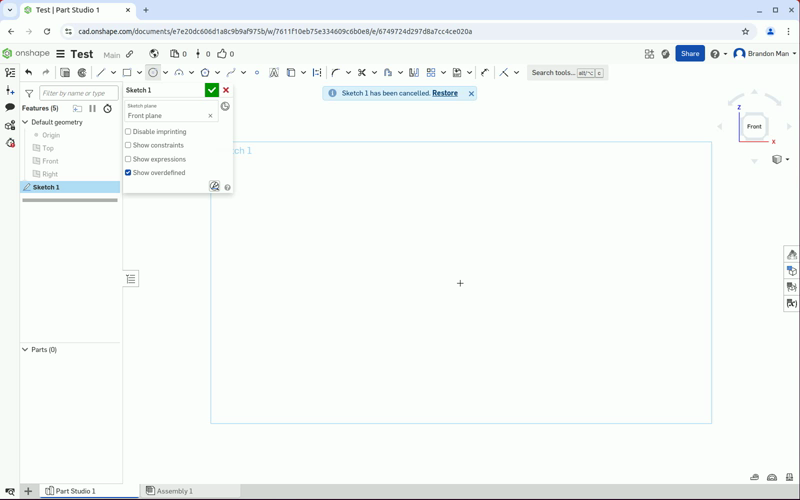
key_up(shift)
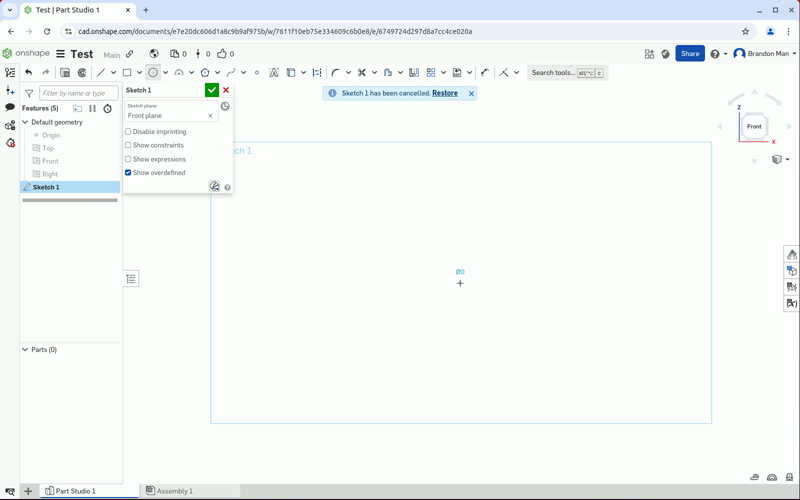
mouse_move(468, 282)
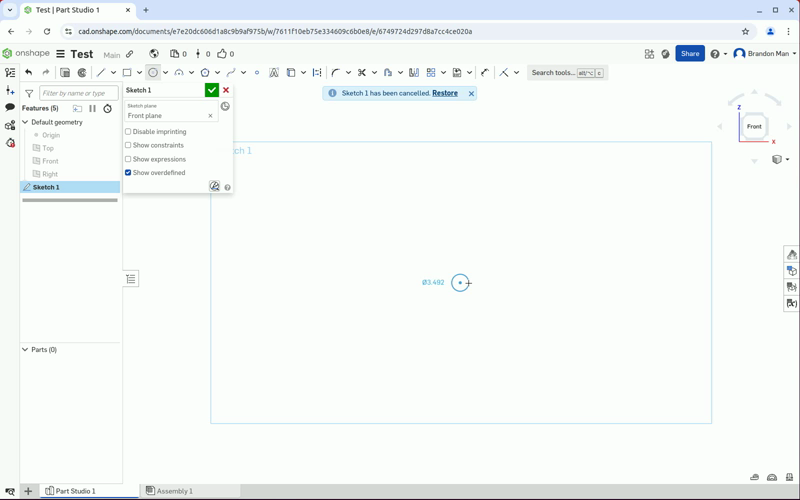
click(468, 282)
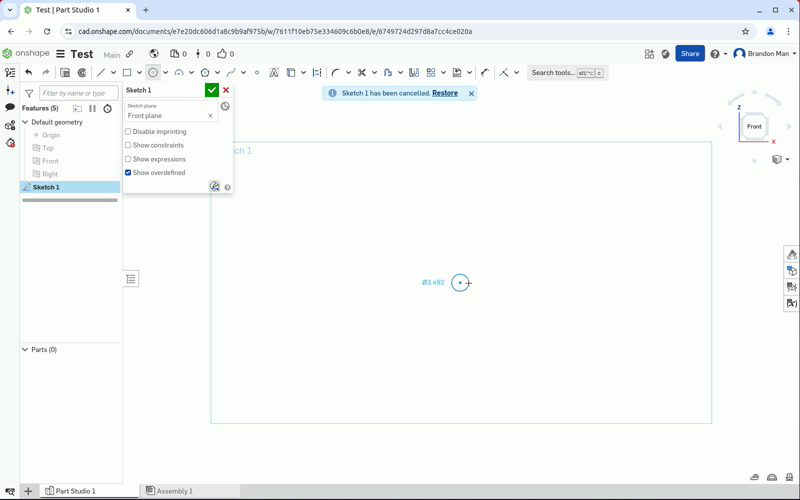
key(esc)
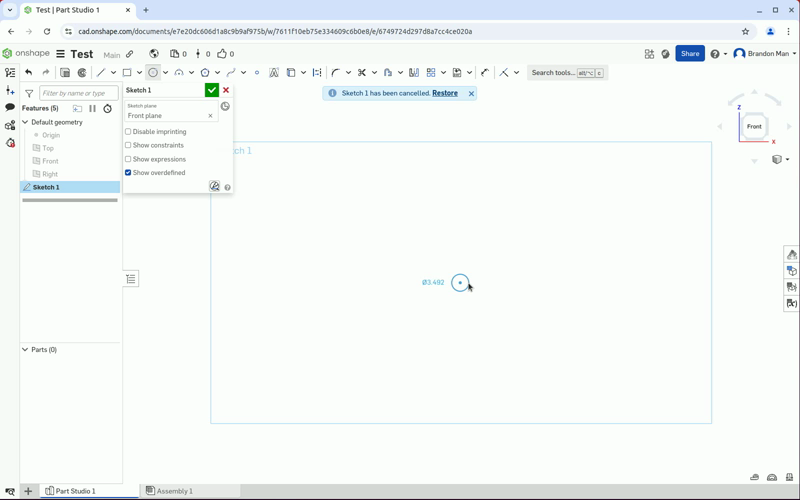
mouse_move(466, 283)
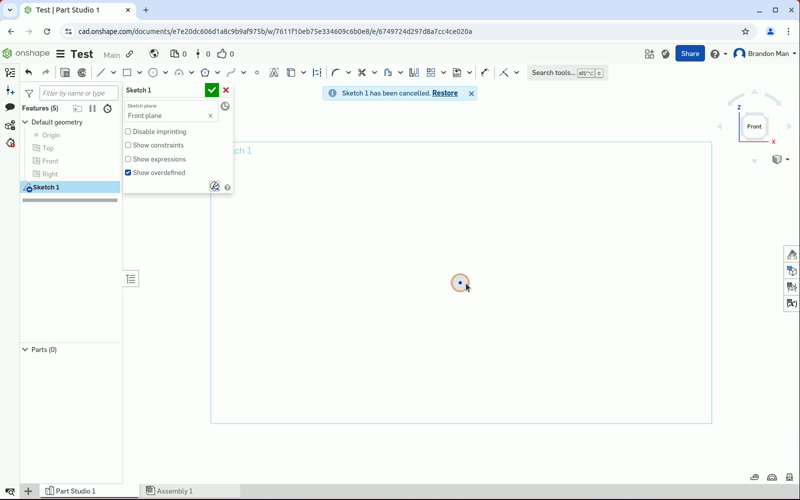
scroll(6)
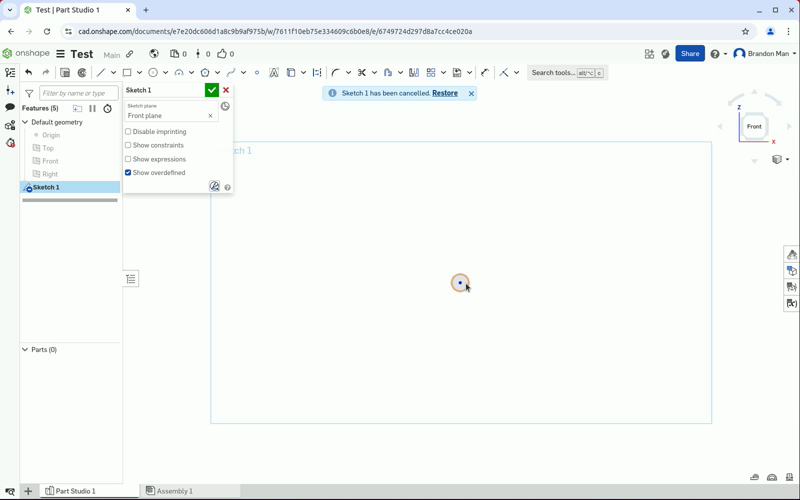
scroll(6)
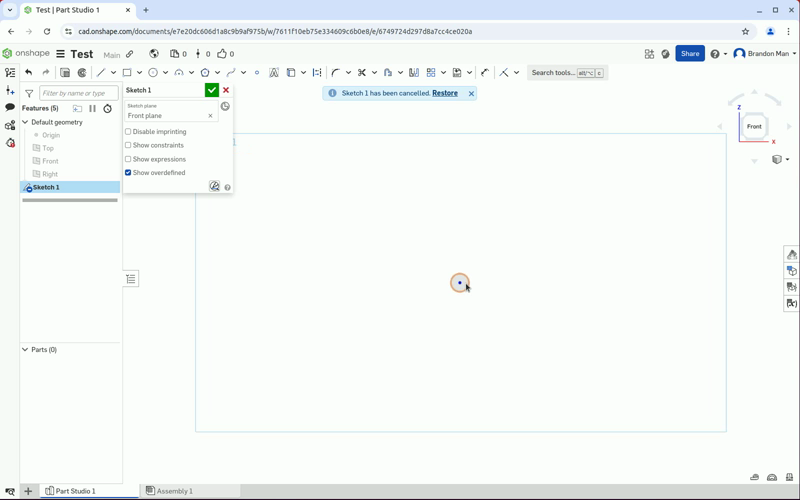
scroll(6)
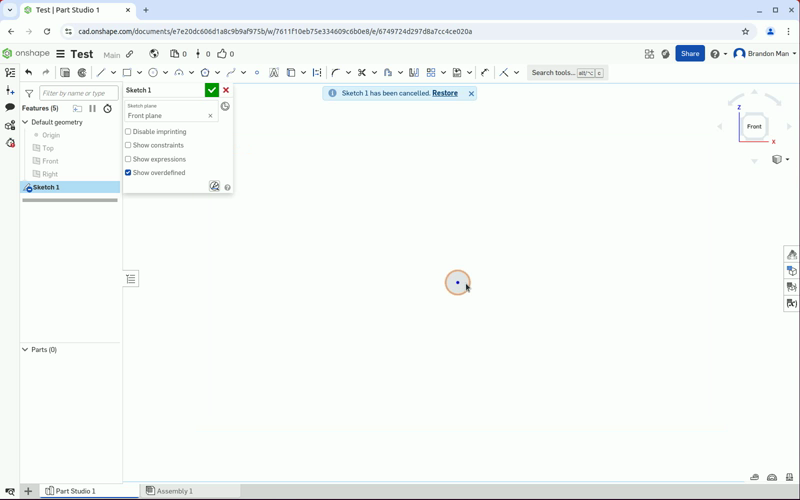
scroll(6)
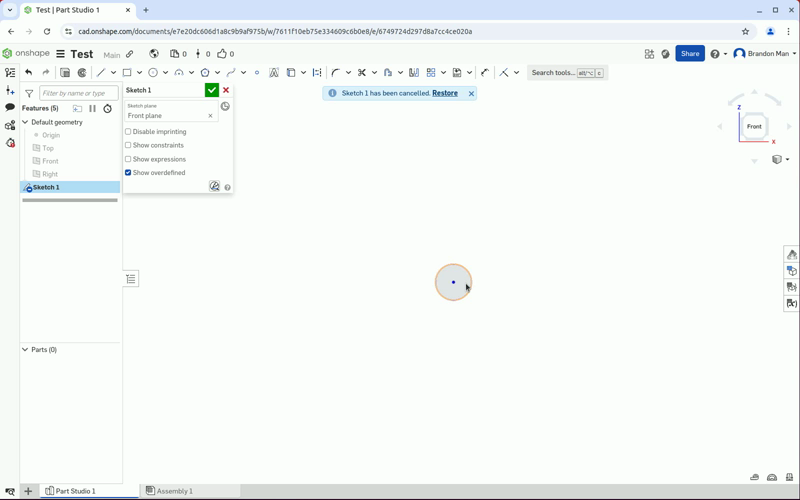
scroll(6)
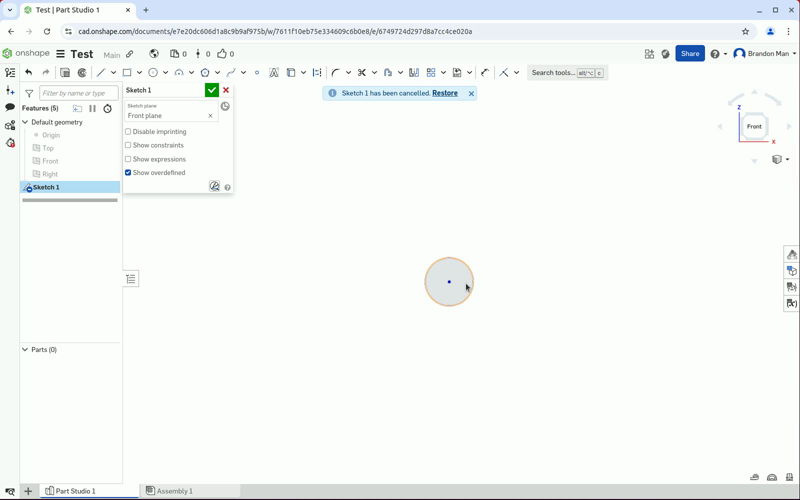
scroll(6)
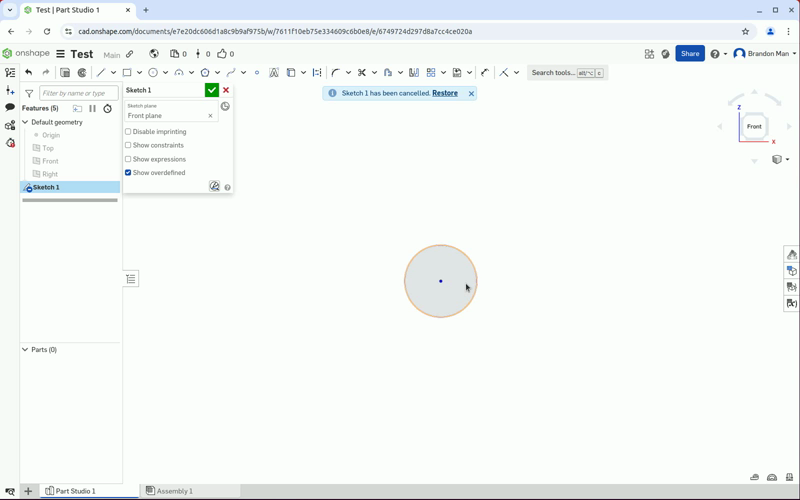
scroll(6)
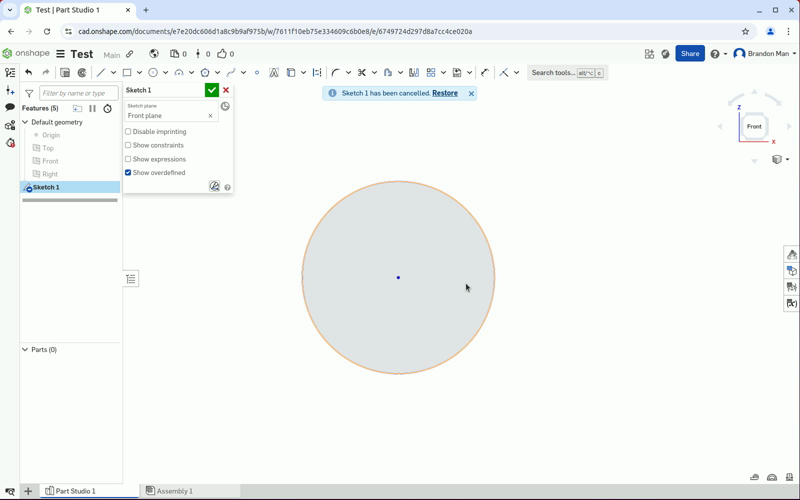
click(466, 283)
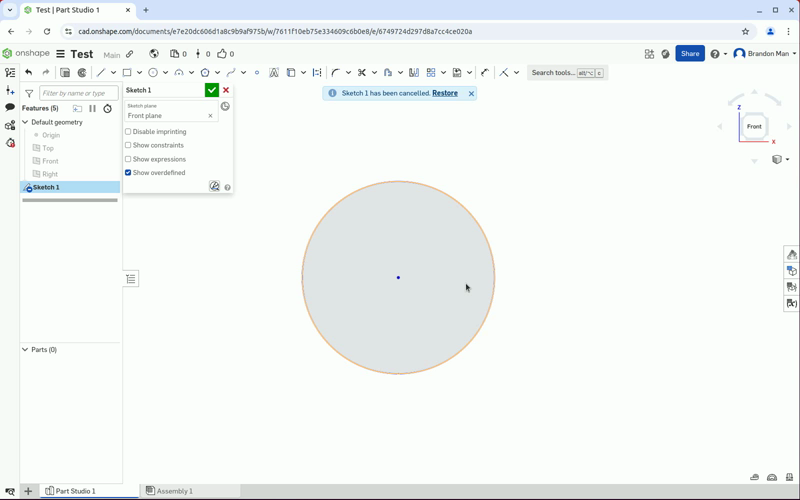
scroll(-6)
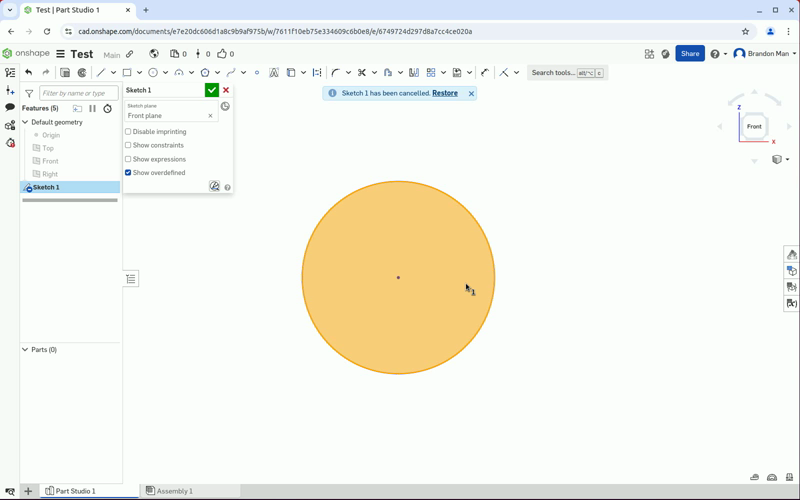
scroll(-6)
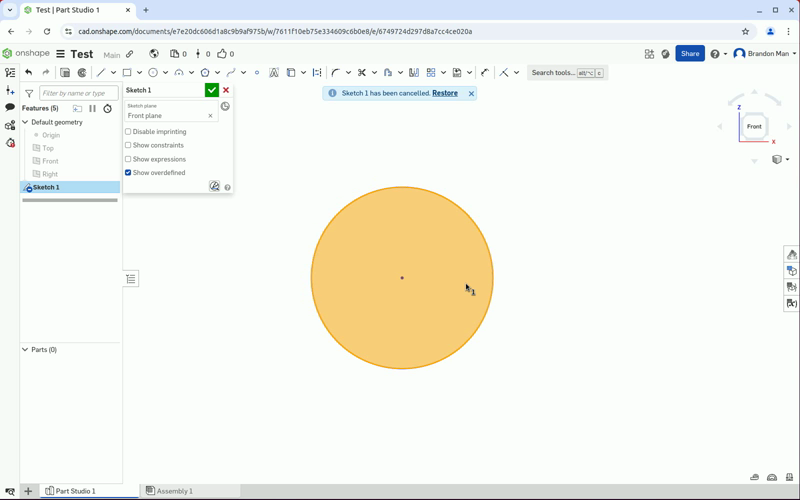
scroll(-6)
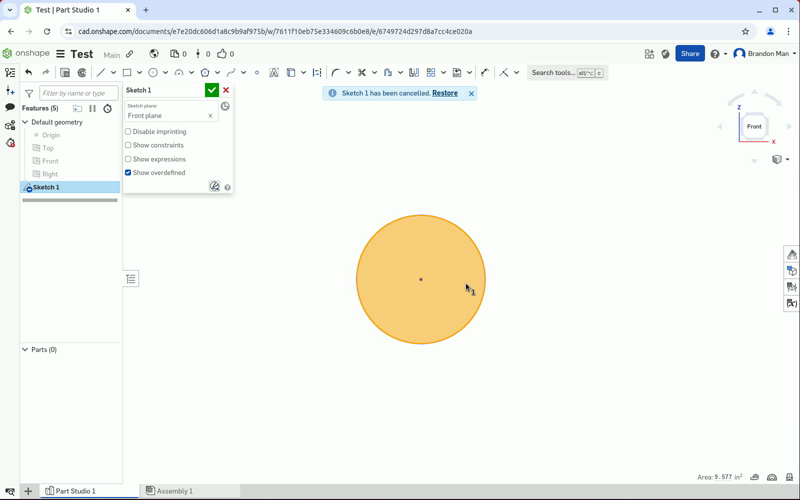
scroll(-6)
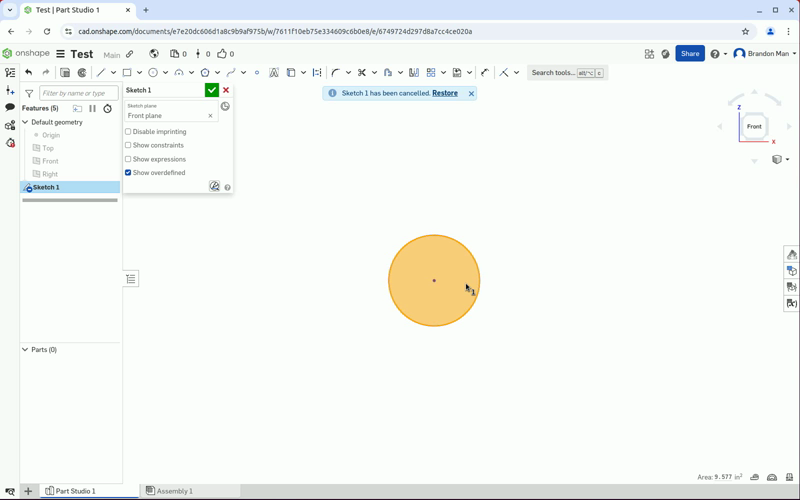
scroll(-6)
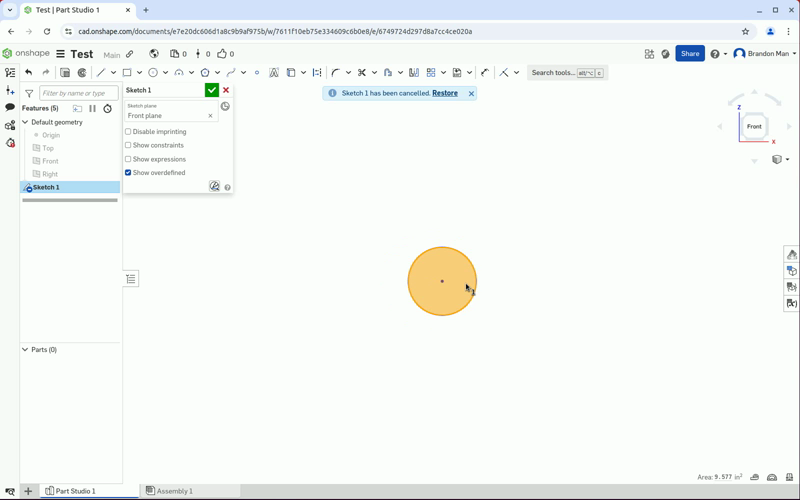
scroll(-6)
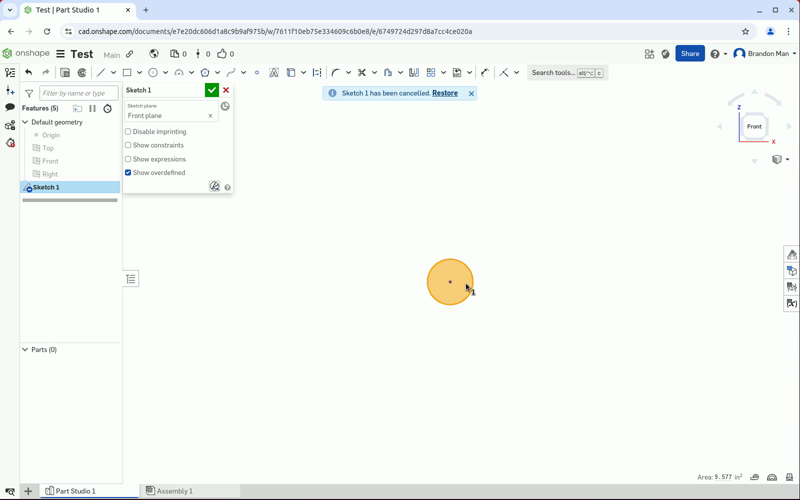
scroll(-6)
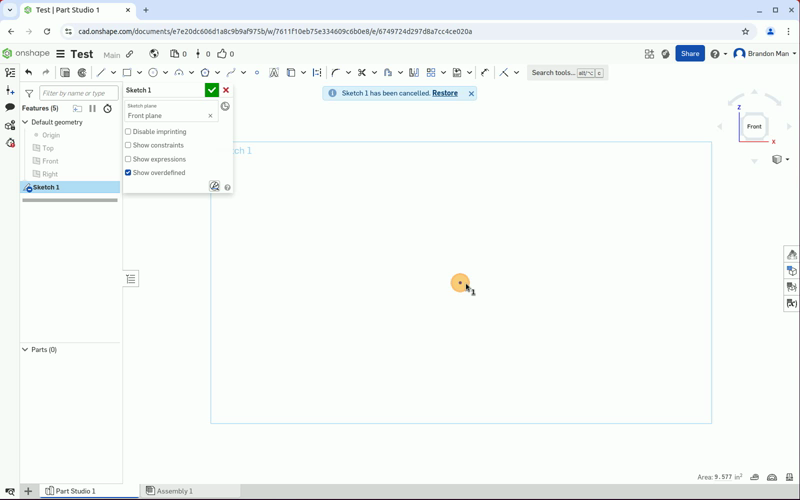
mouse_move(73, 352)
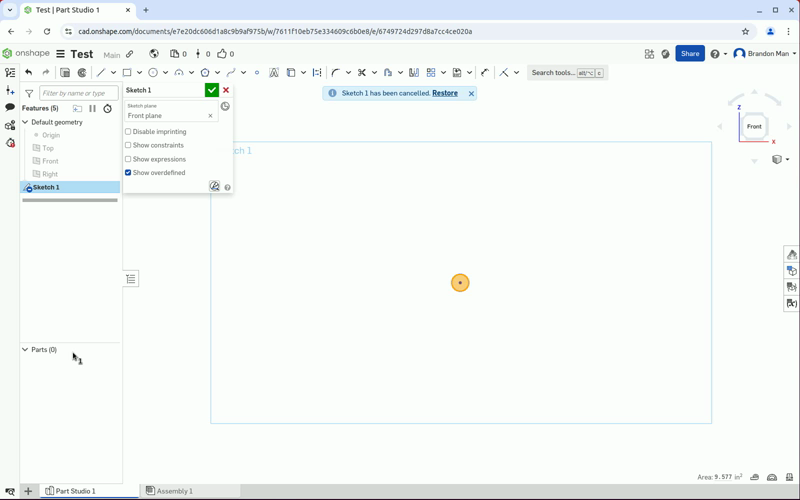
key(shift+y)
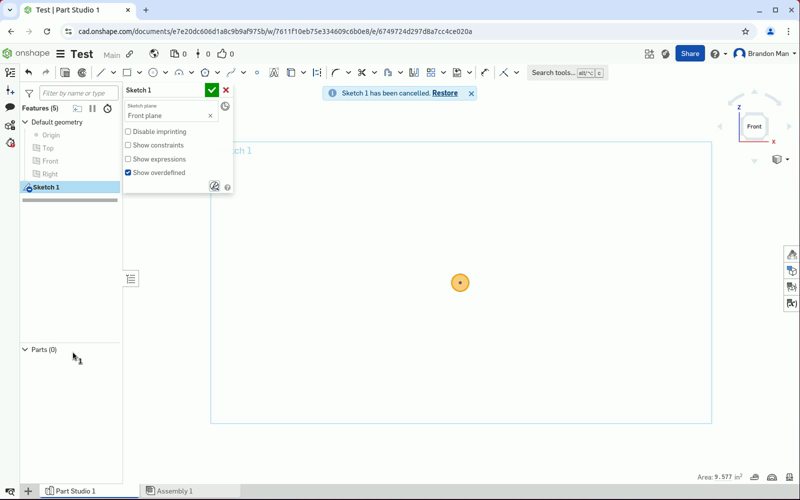
key(shift+e)
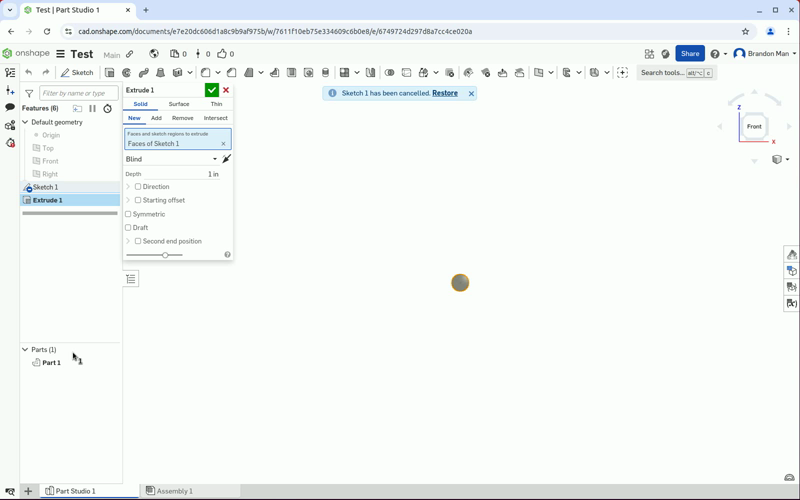
mouse_move(143, 106)
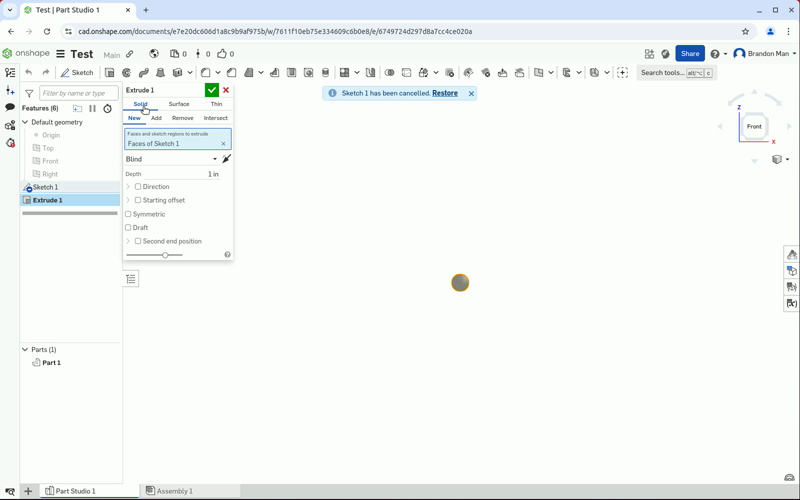
click(143, 106)
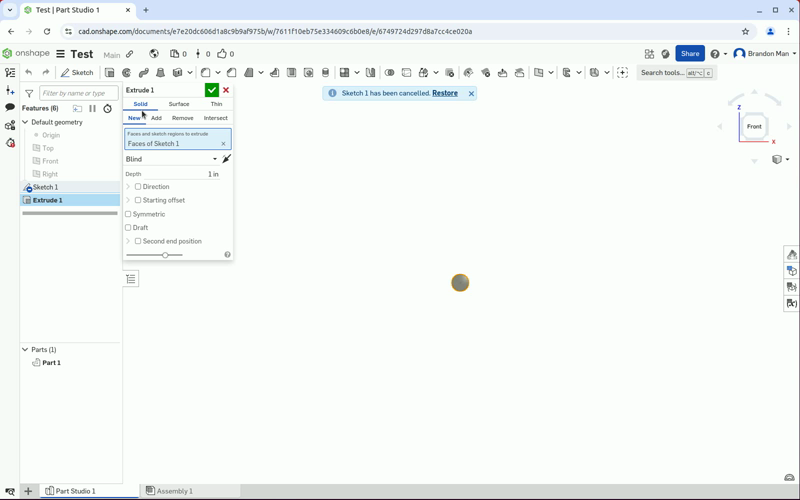
mouse_move(137, 120)
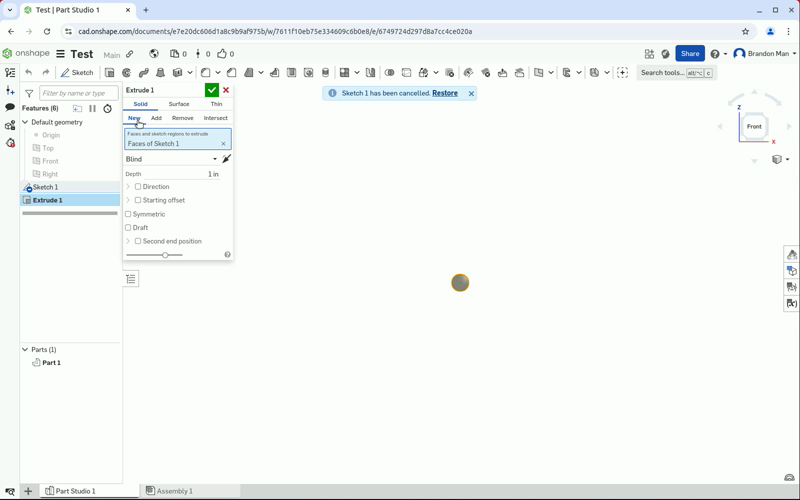
click(137, 120)
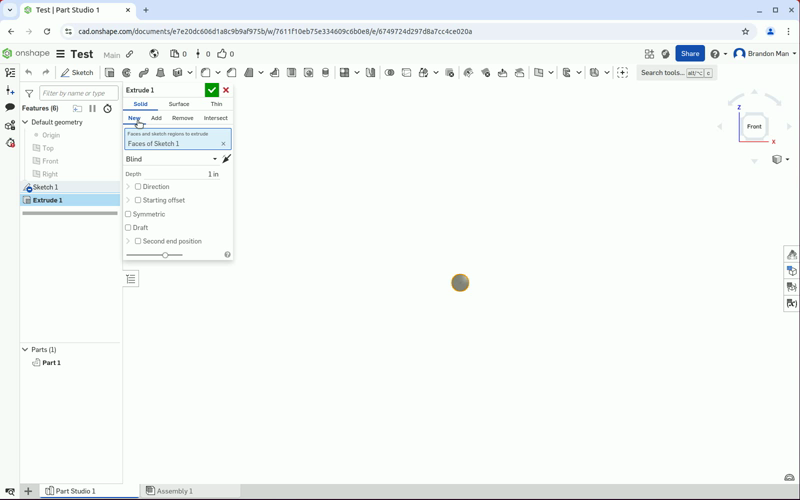
key(tab, 4)
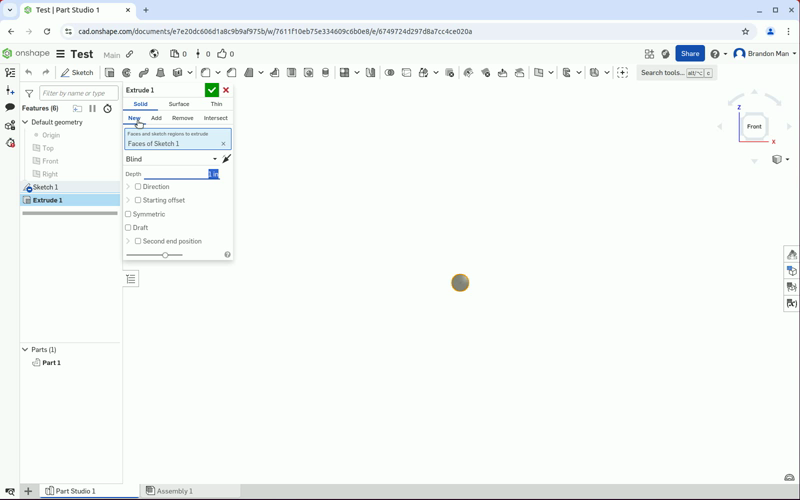
text(23.108)
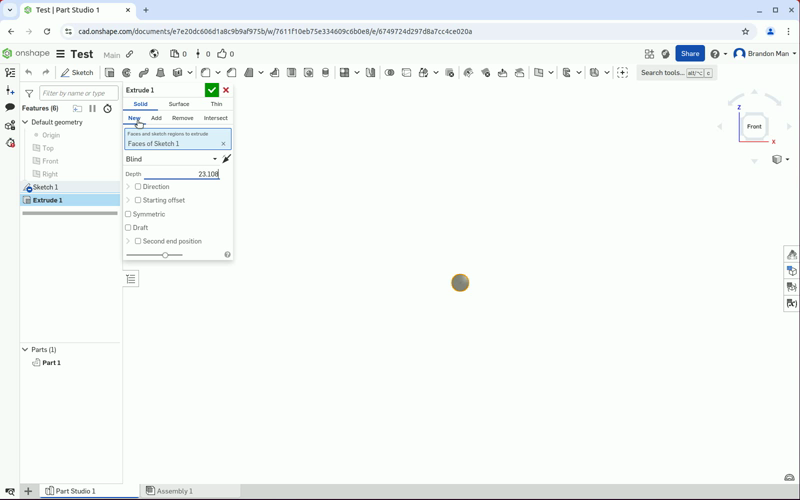
key(enter)
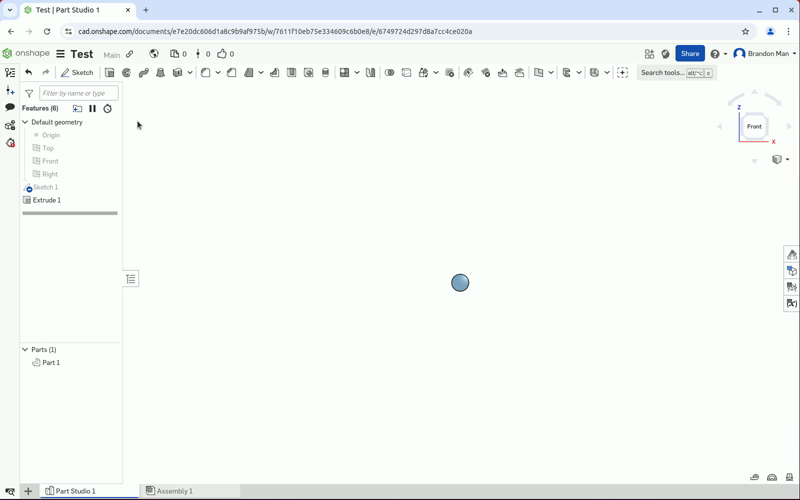
key(shift+h)
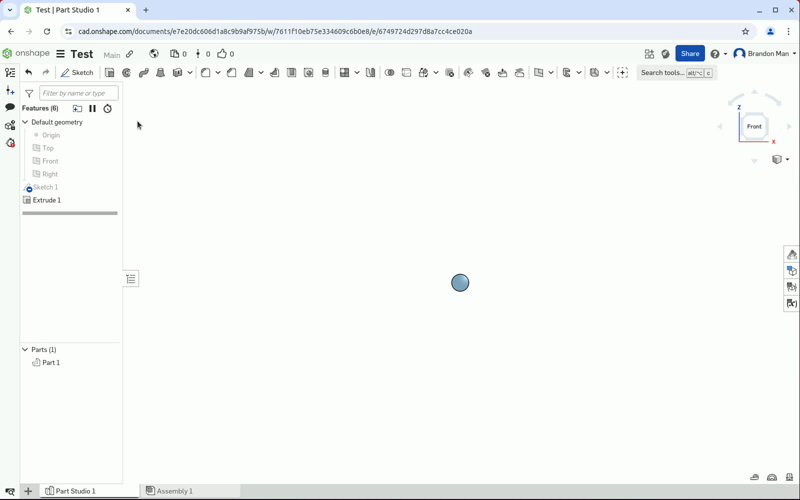
key(shift+h)
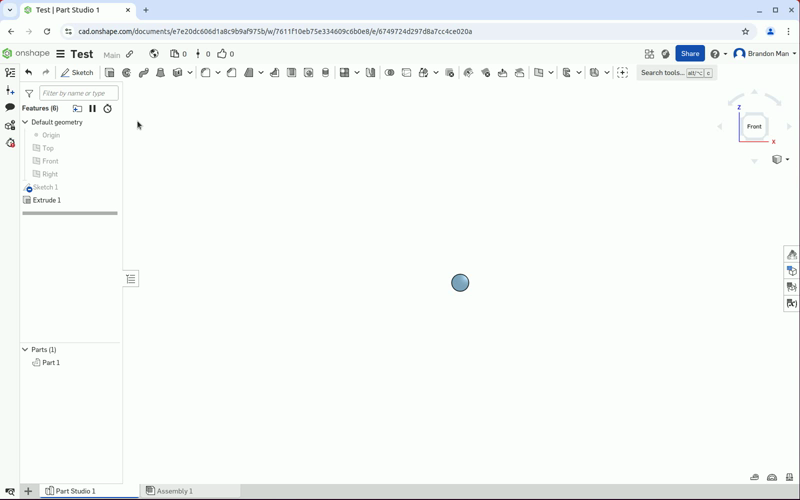
mouse_move(73, 189)
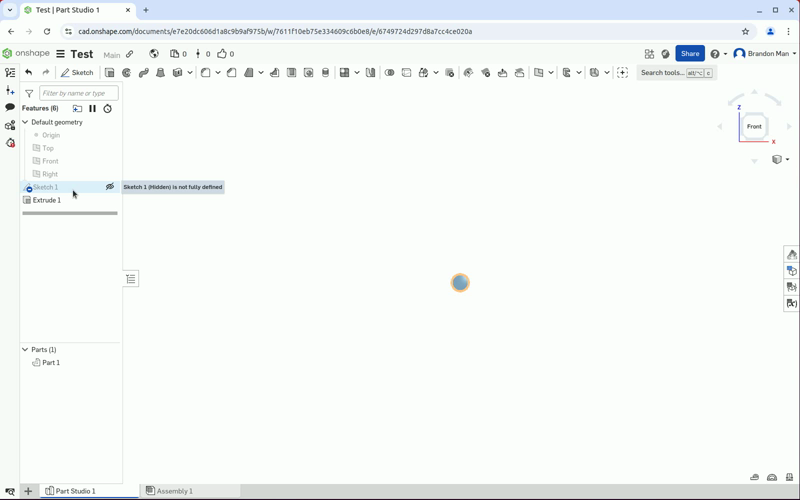
click(73, 189)
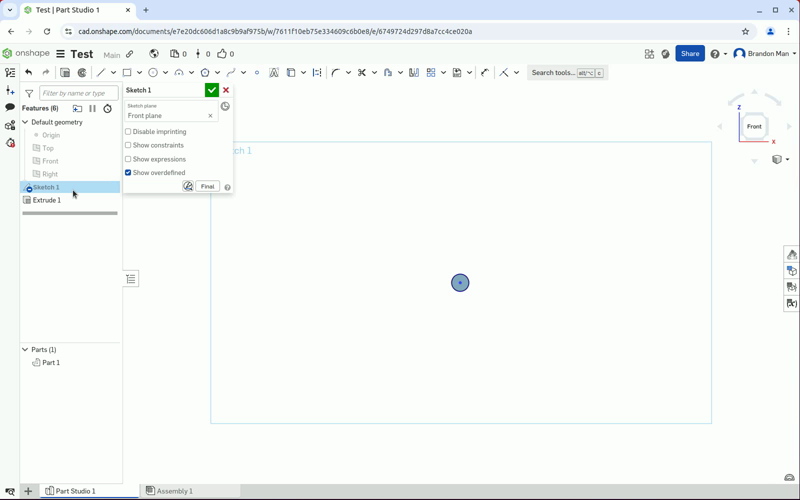
mouse_move(229, 92)
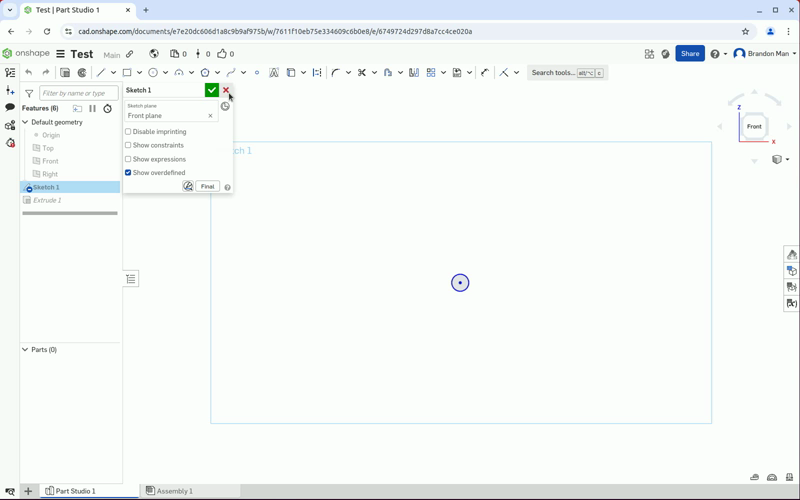
click(229, 92)
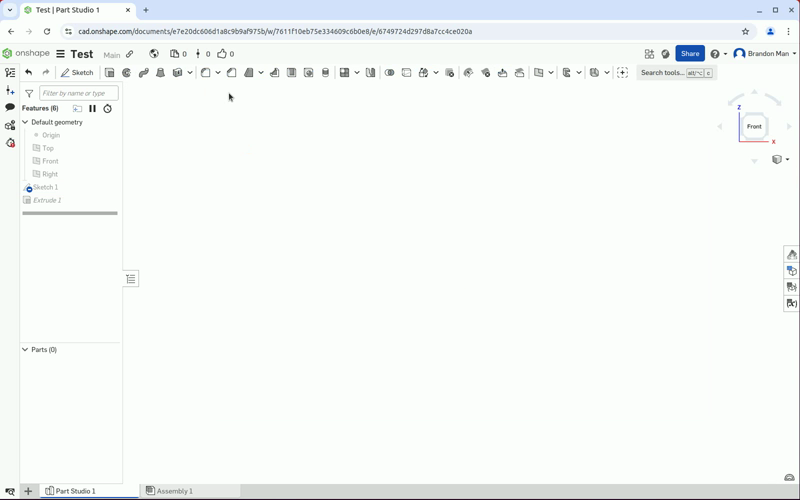
mouse_move(73, 352)
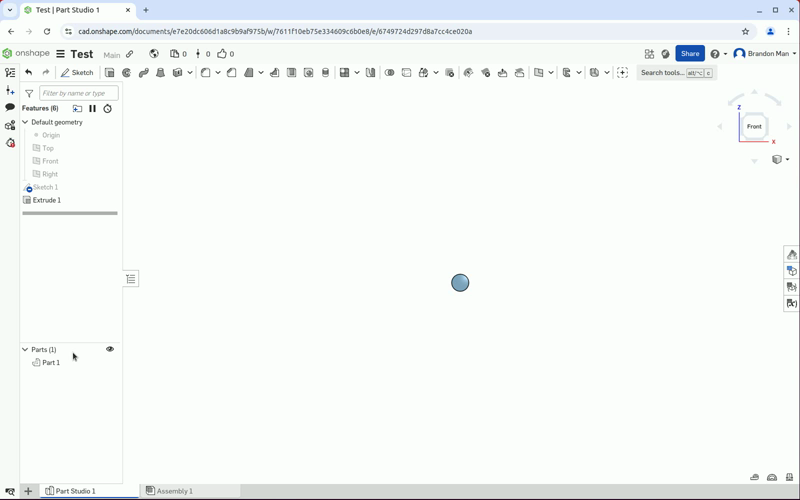
key(y)
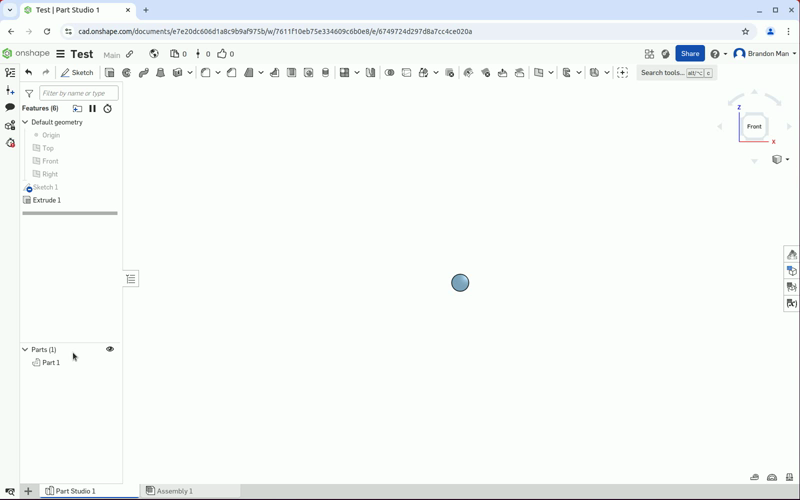
key(shift+p)
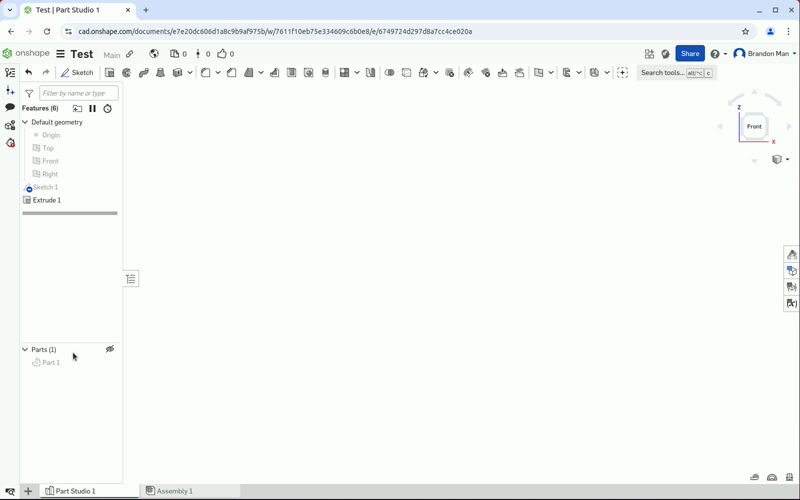
key(space)
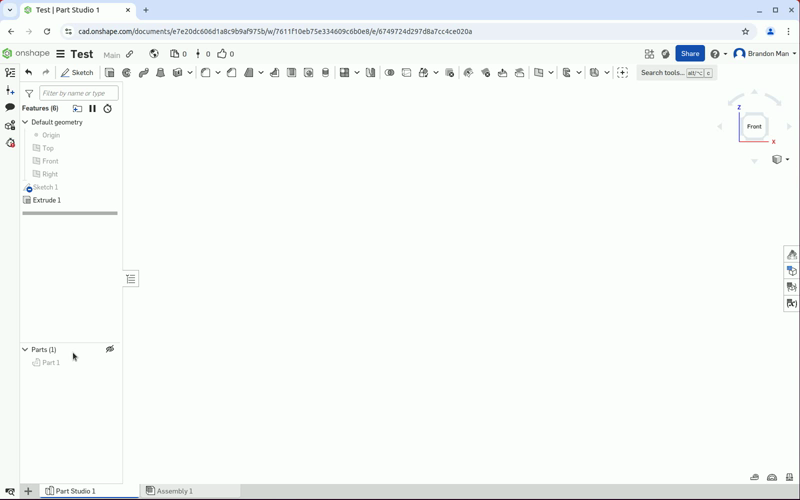
key_down(shift)
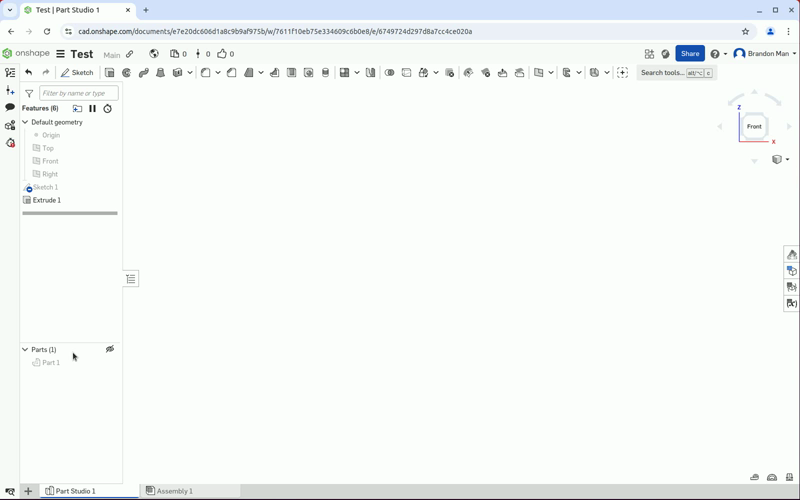
key(down)
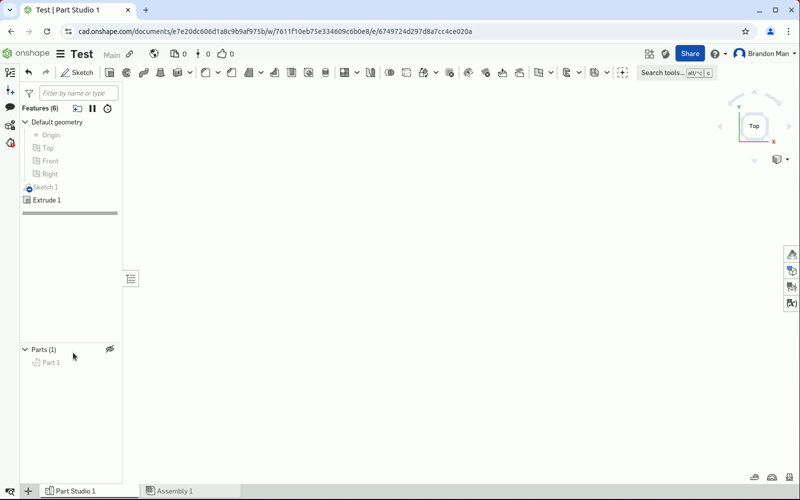
key_up(shift)
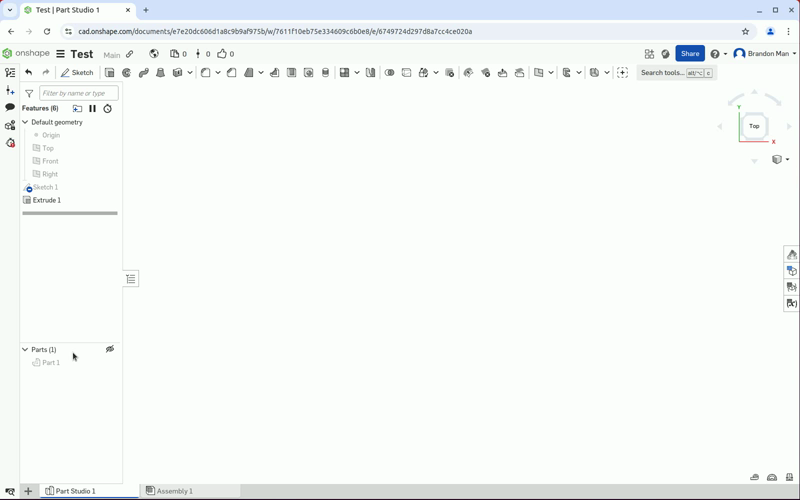
mouse_move(73, 352)
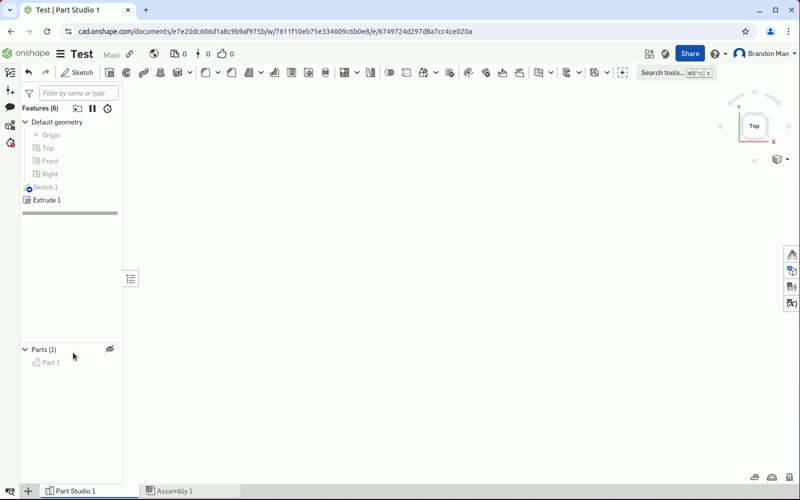
key(shift+y)
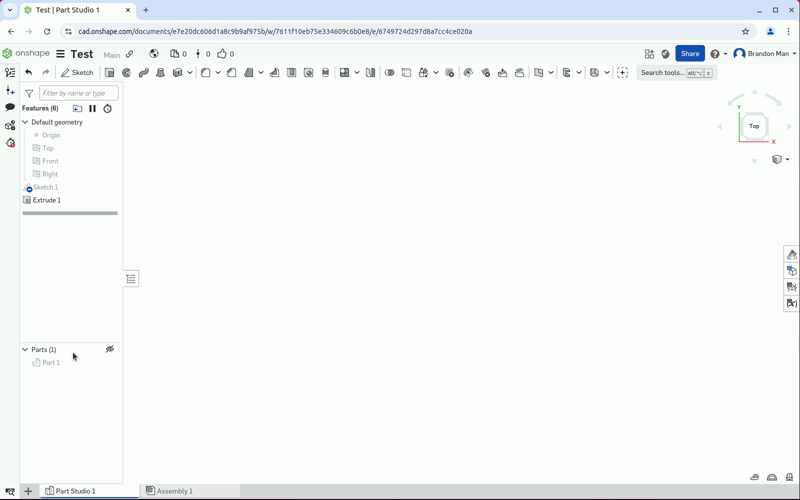
key(shift+s)
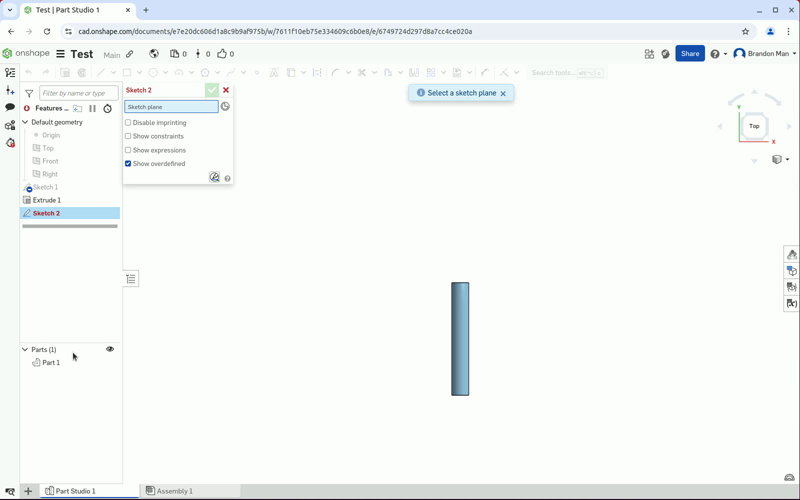
mouse_move(73, 150)
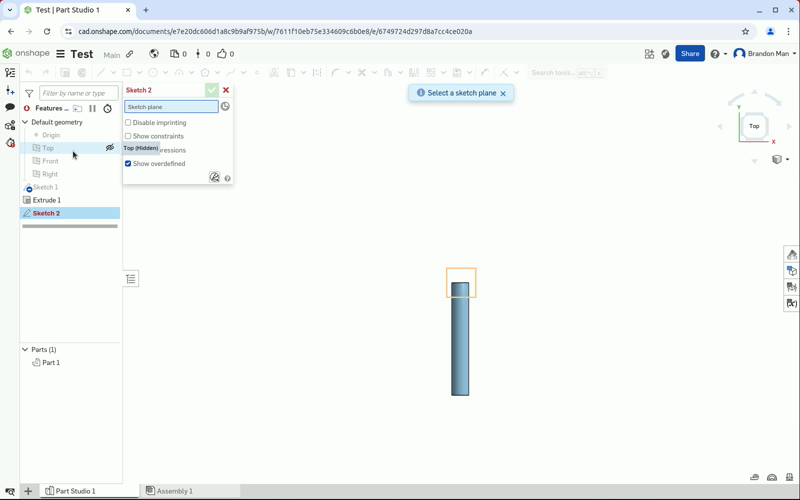
click(73, 150)
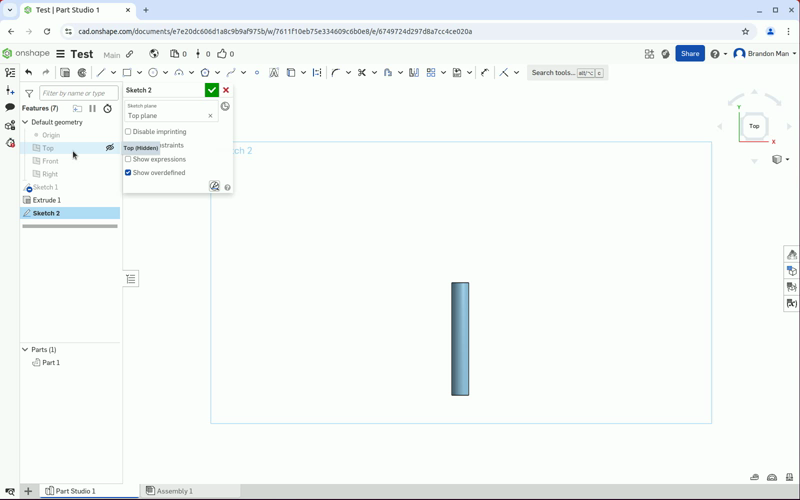
mouse_move(73, 352)
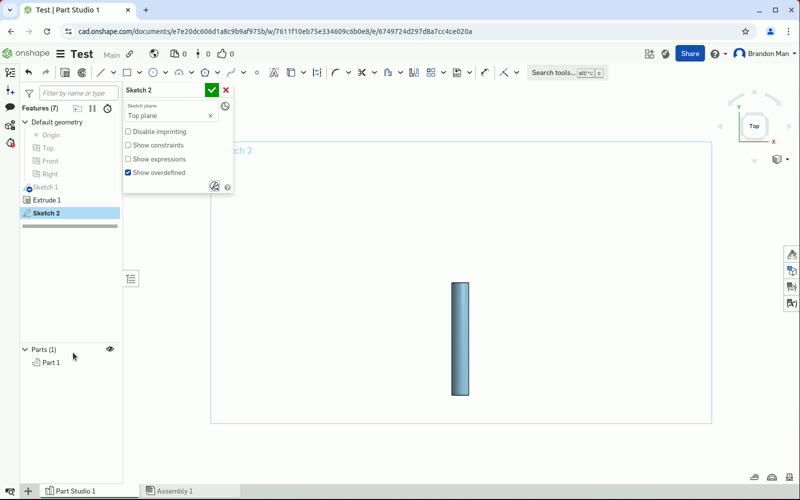
key(y)
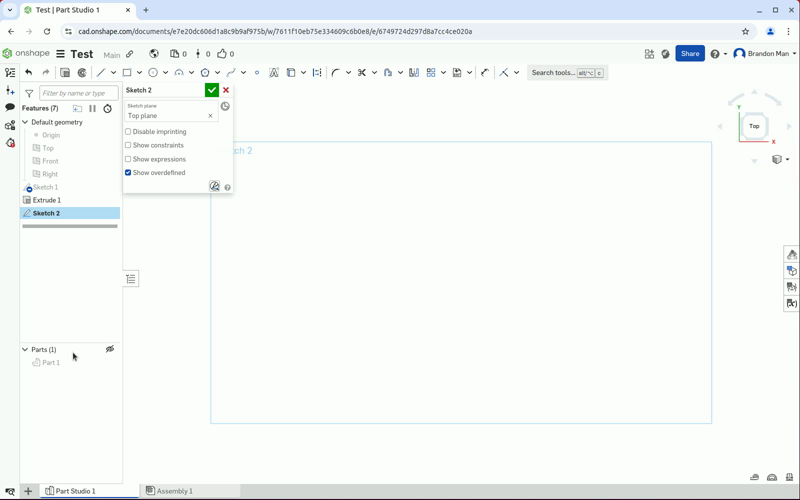
key(l)
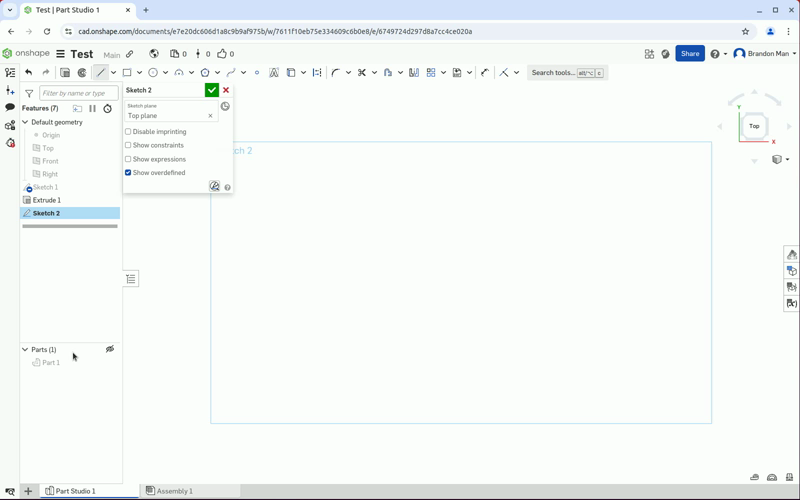
key_down(shift)
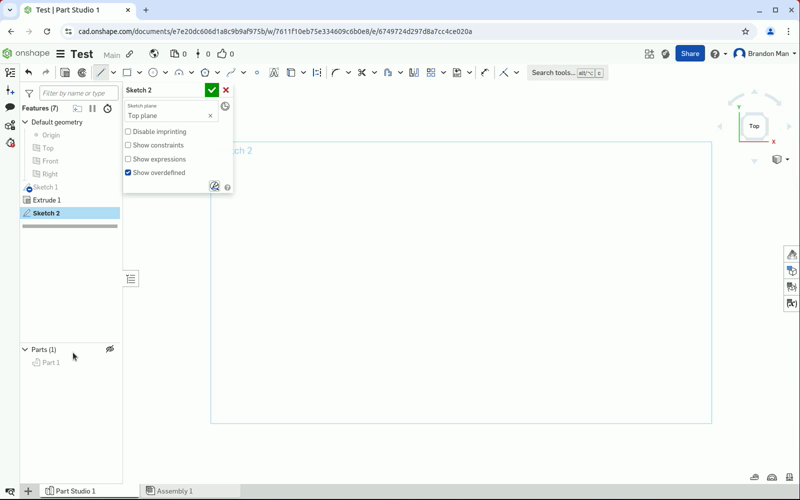
mouse_move(460, 282)
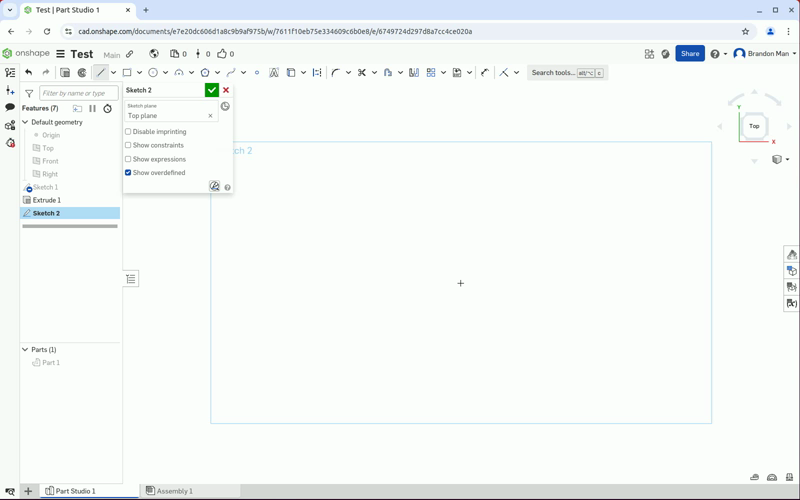
click(460, 282)
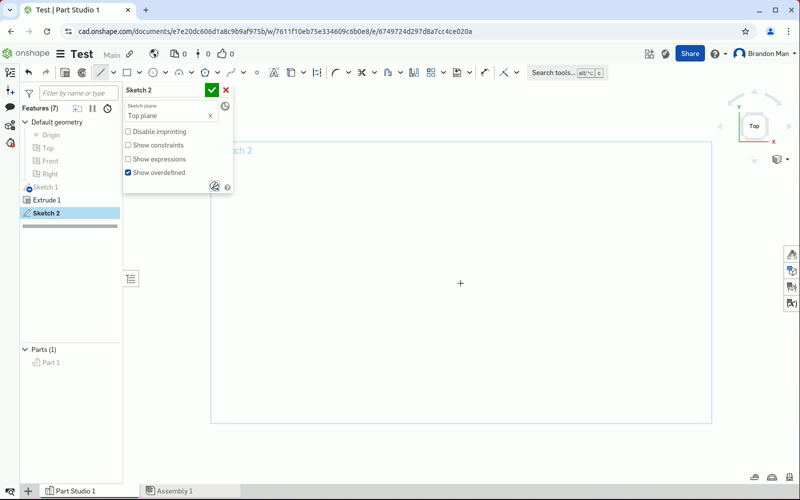
key_up(shift)
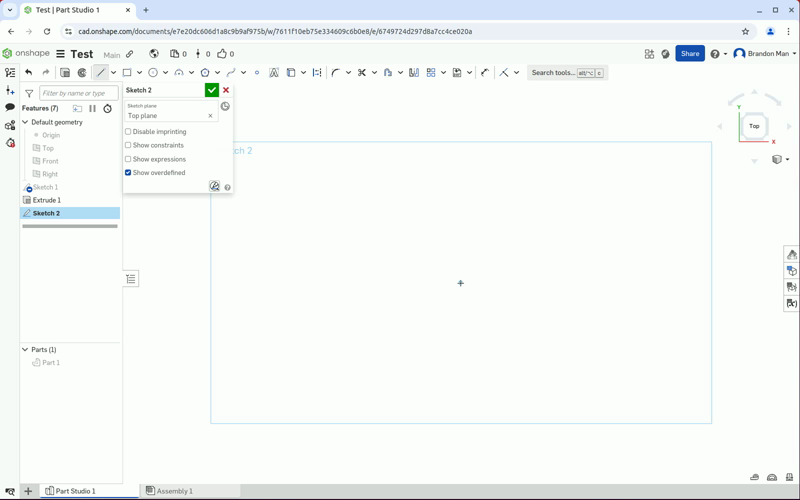
key_down(shift)
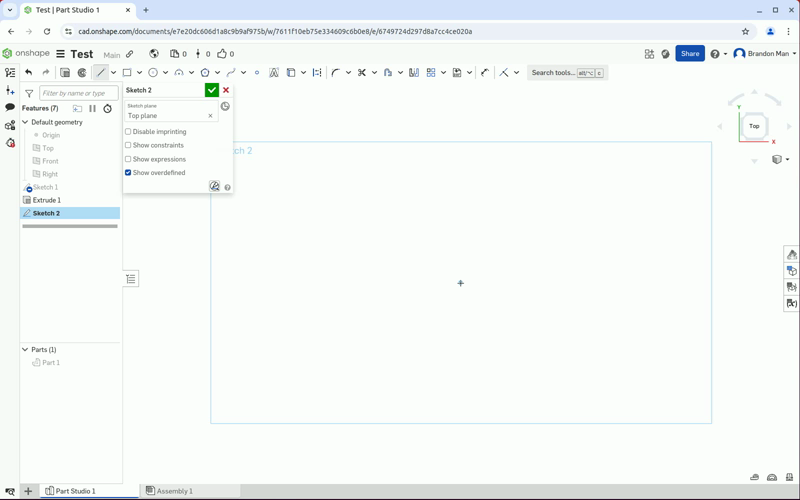
mouse_move(490, 282)
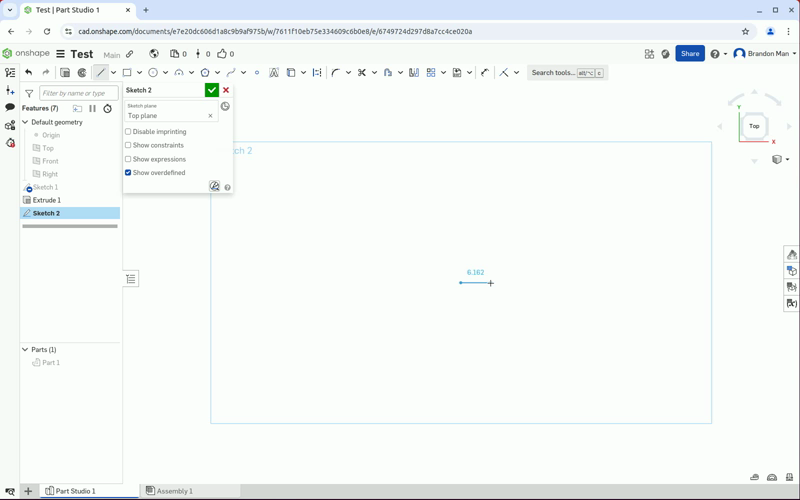
mouse_move(483, 282)
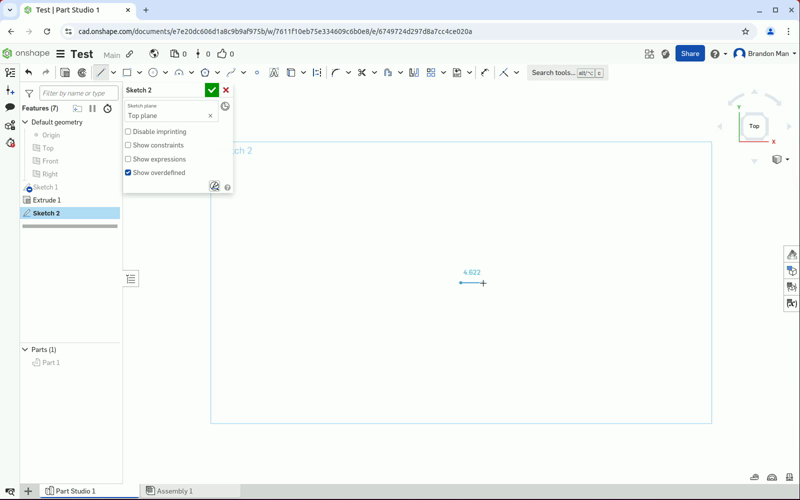
click(483, 282)
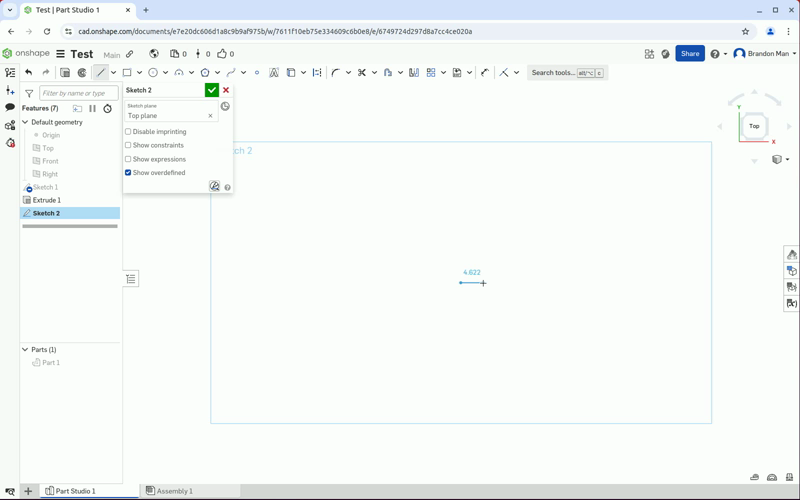
key_up(shift)
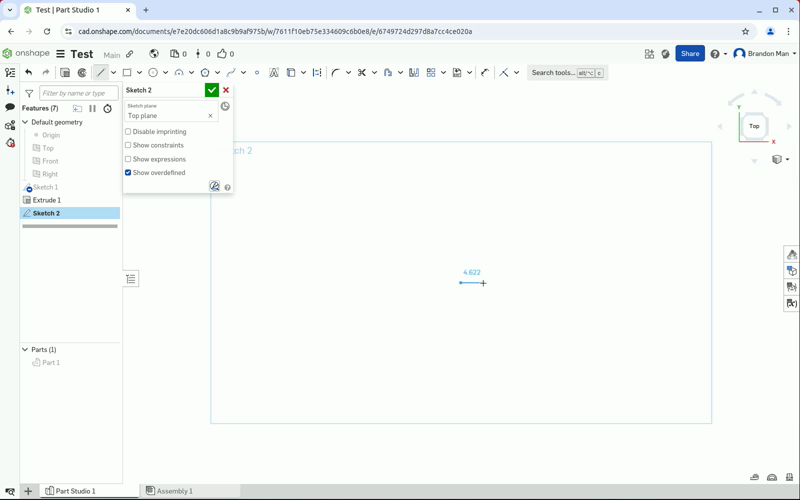
key_down(shift)
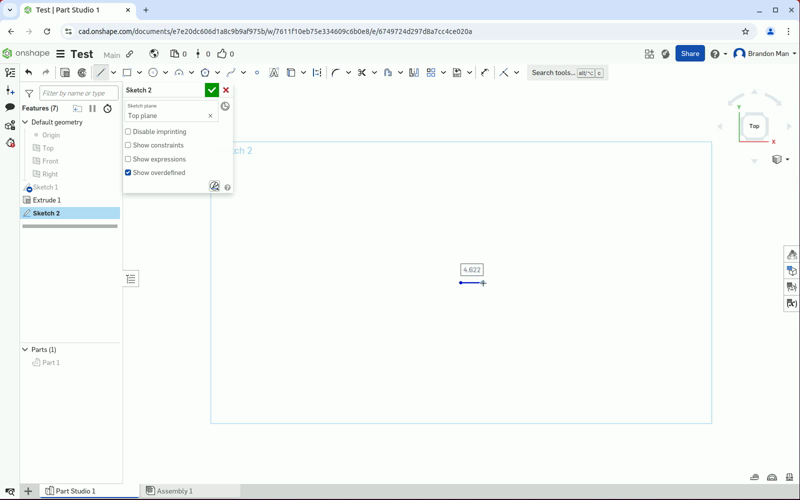
mouse_move(483, 219)
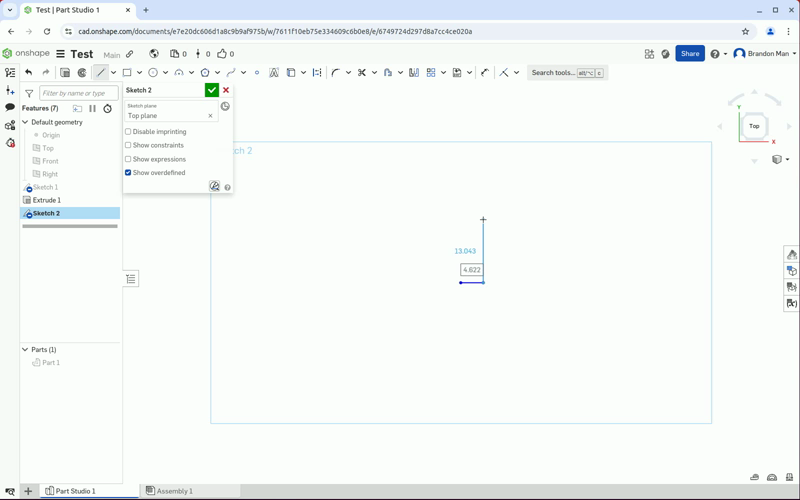
click(483, 219)
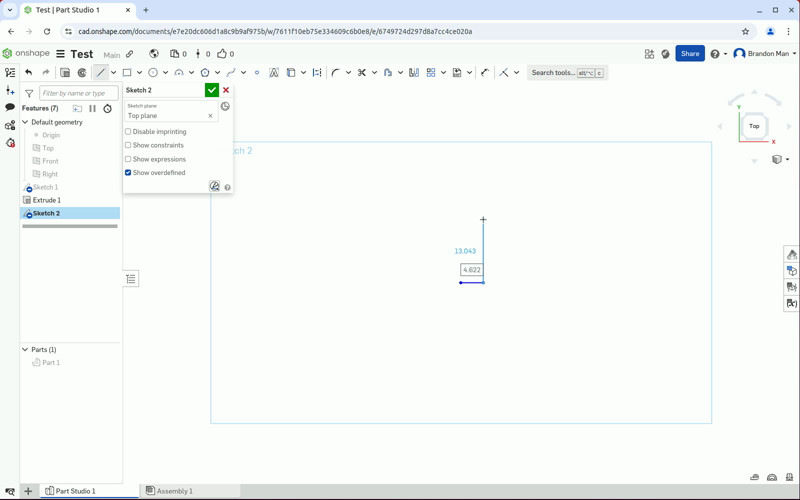
key_up(shift)
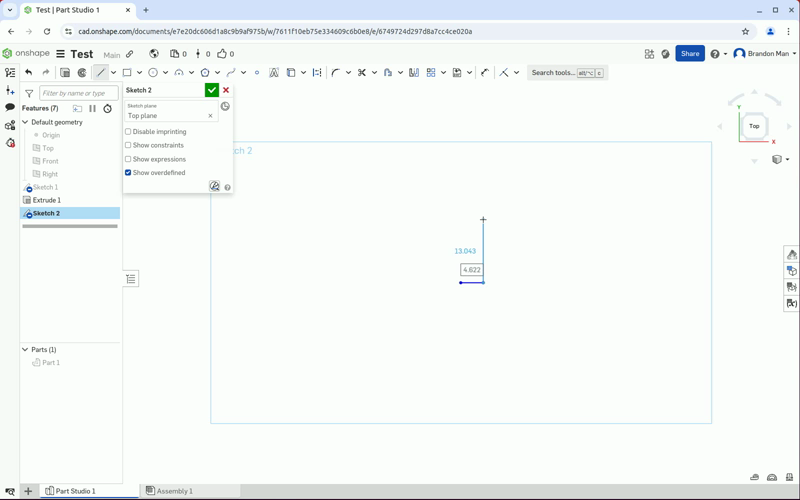
key_down(shift)
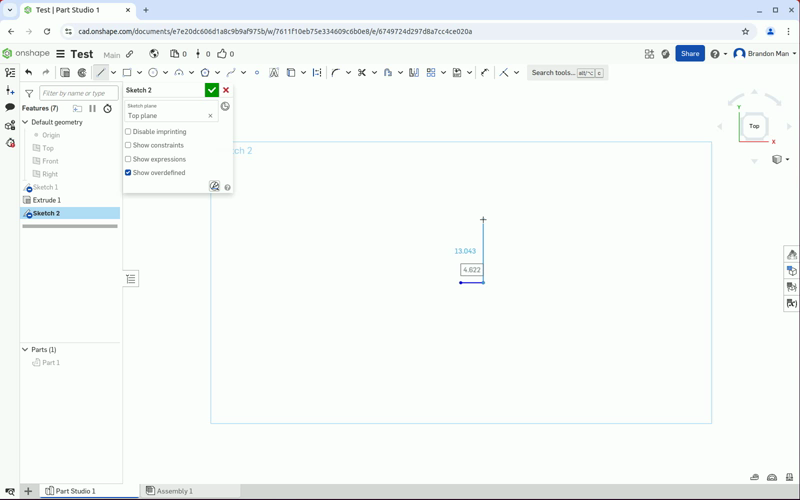
mouse_move(513, 219)
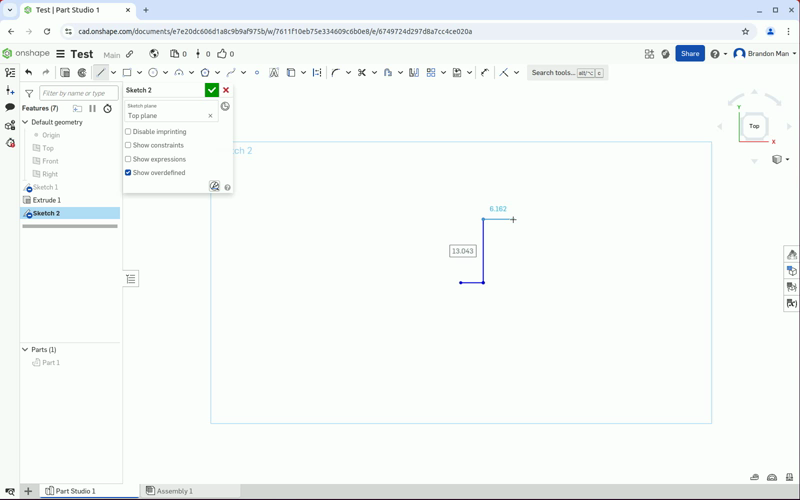
mouse_move(460, 219)
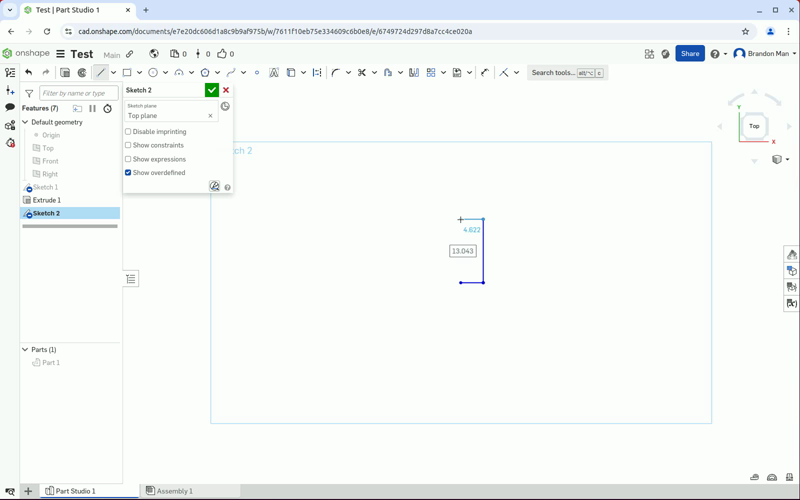
click(460, 219)
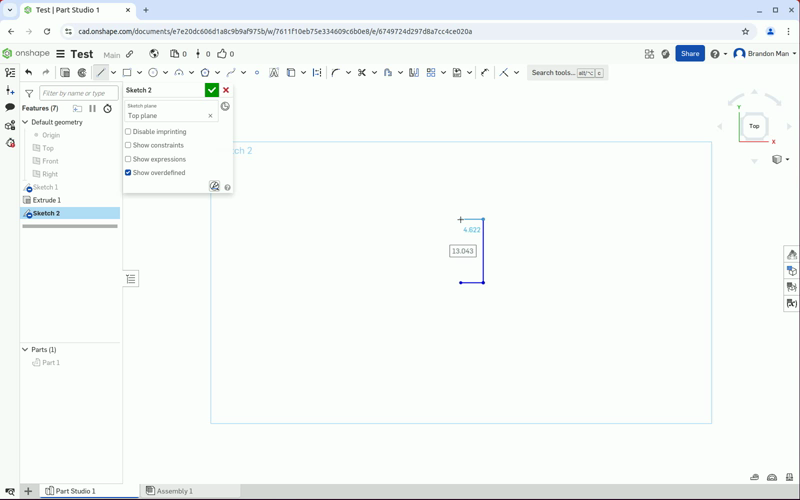
key_up(shift)
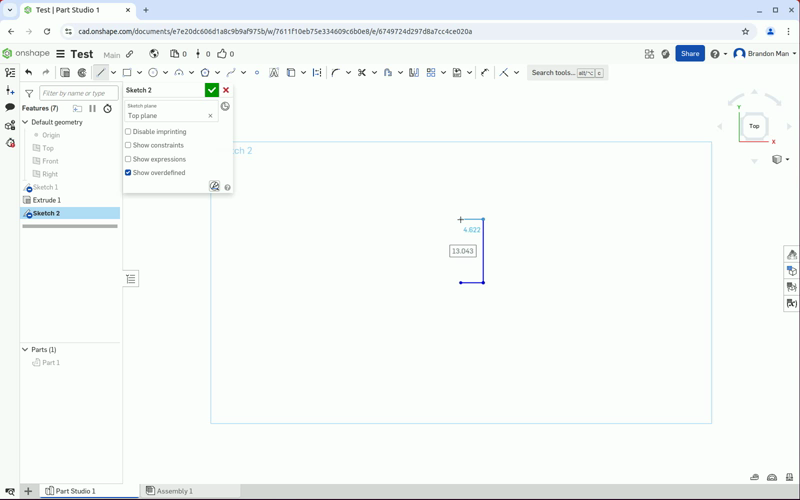
key_down(shift)
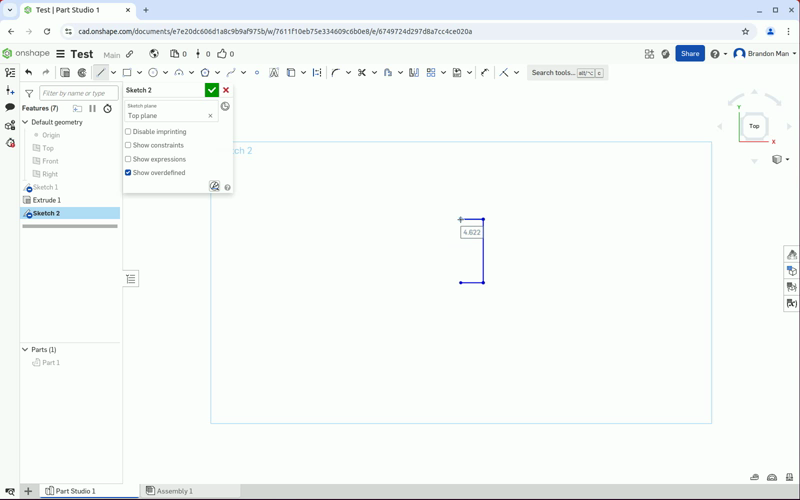
mouse_move(460, 282)
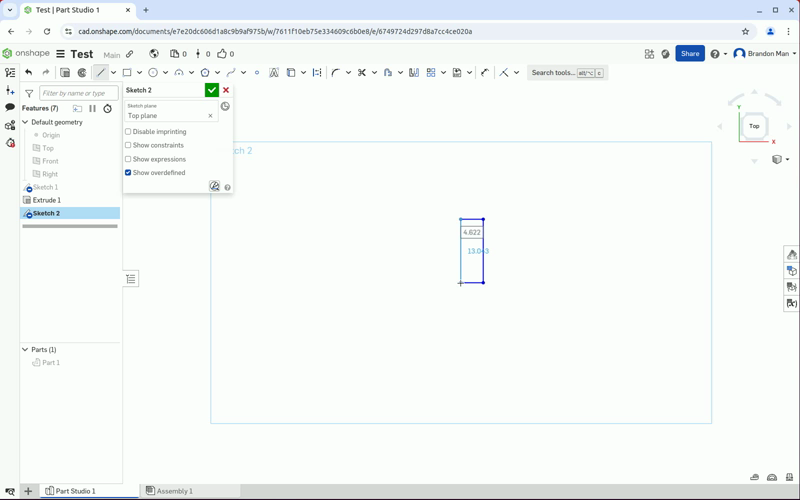
key_up(shift)
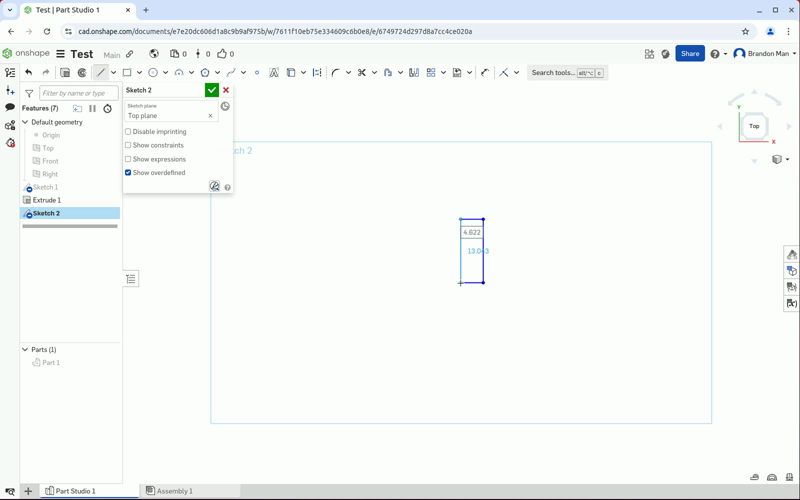
click(460, 282)
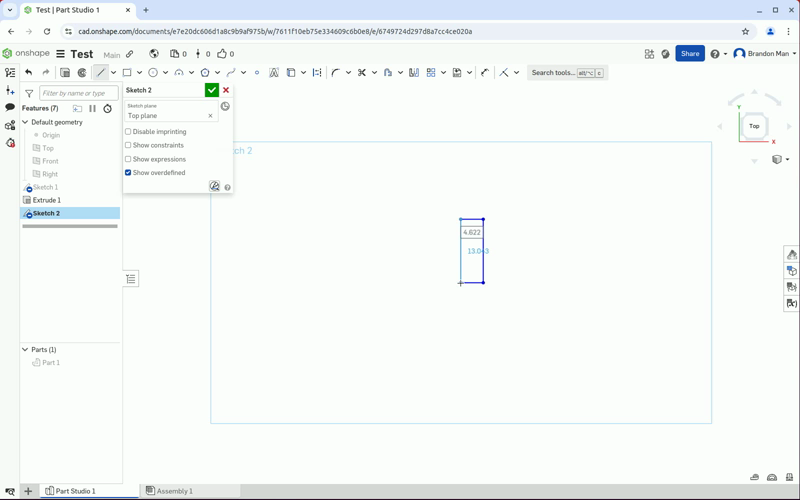
key(esc)
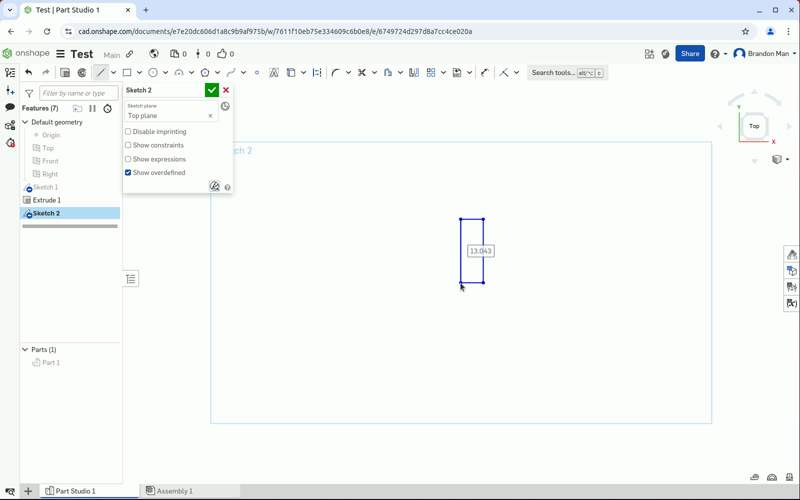
mouse_move(473, 234)
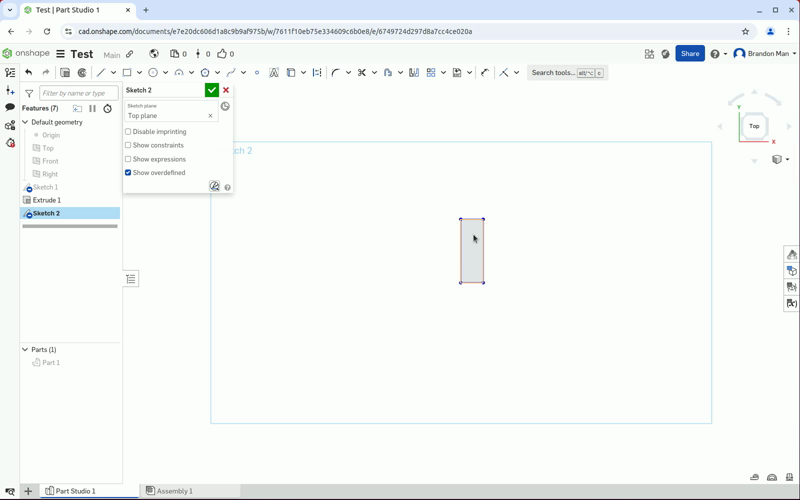
scroll(6)
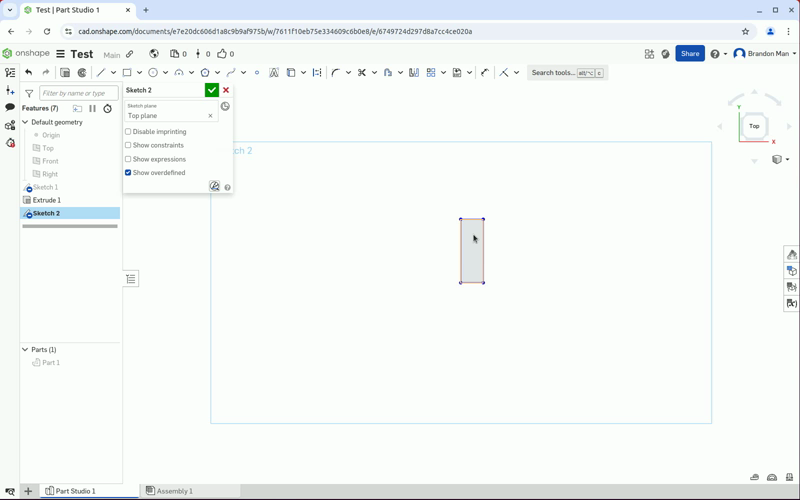
scroll(6)
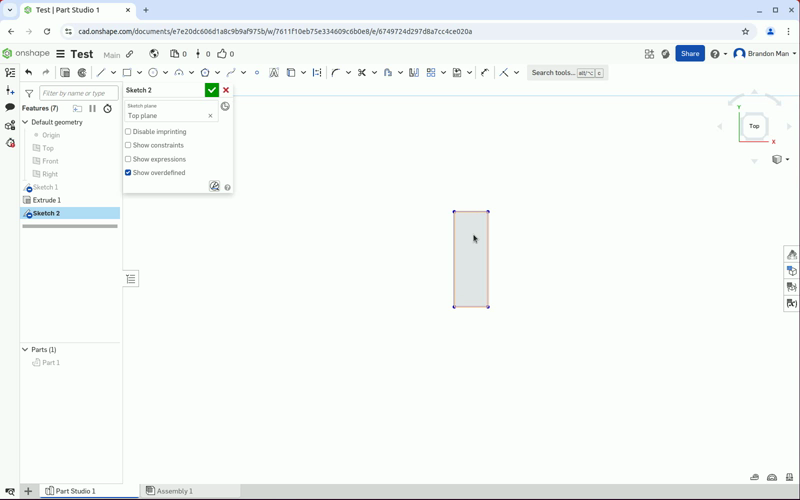
scroll(6)
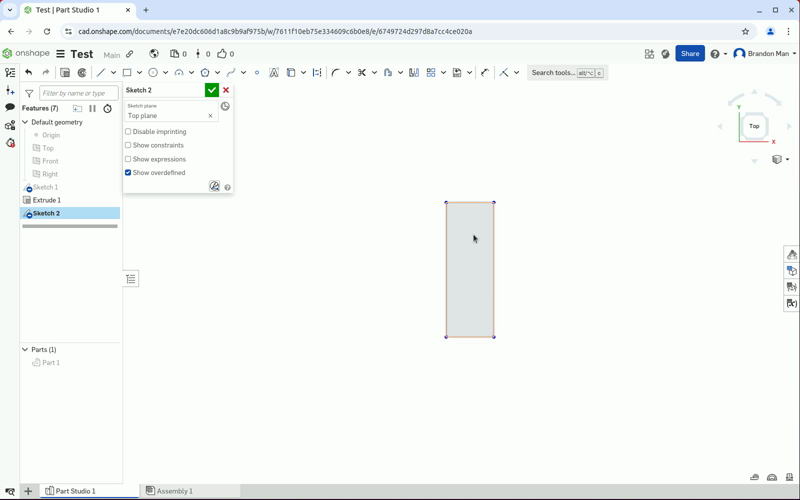
scroll(6)
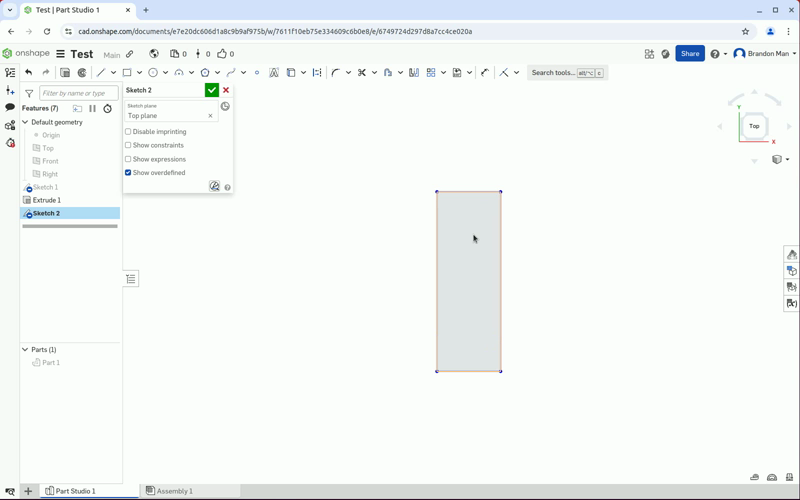
scroll(6)
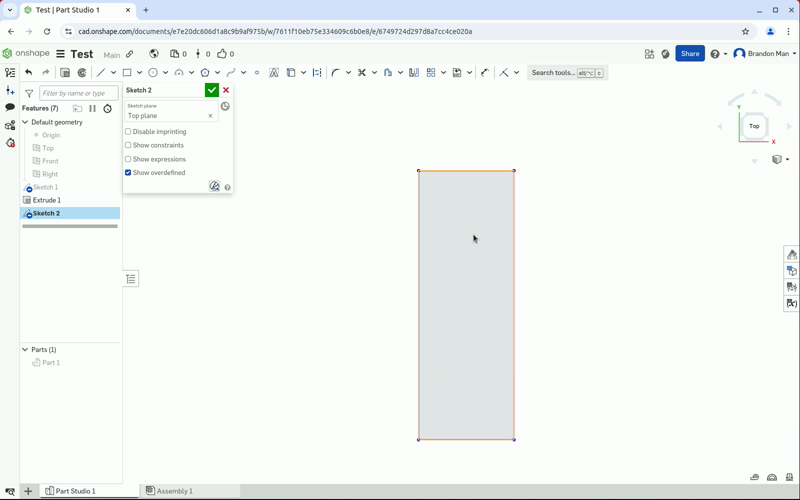
scroll(6)
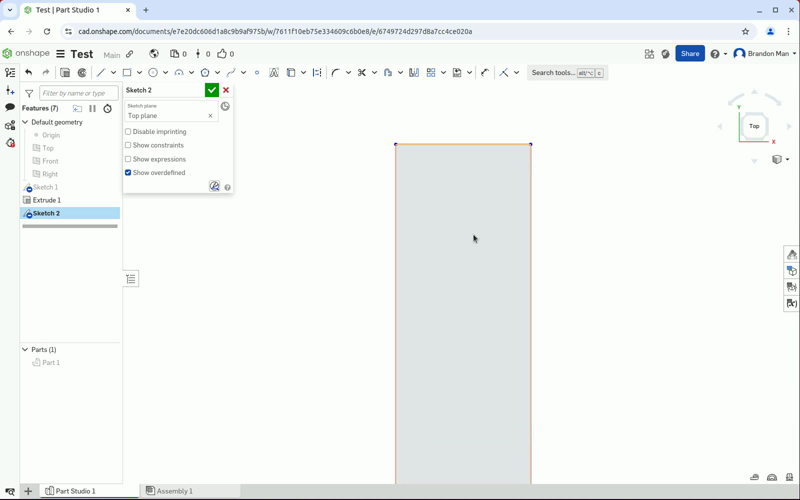
scroll(6)
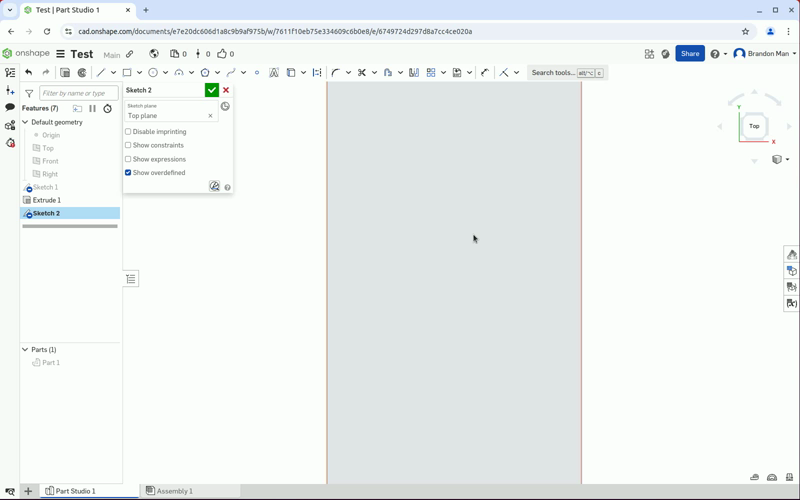
click(473, 234)
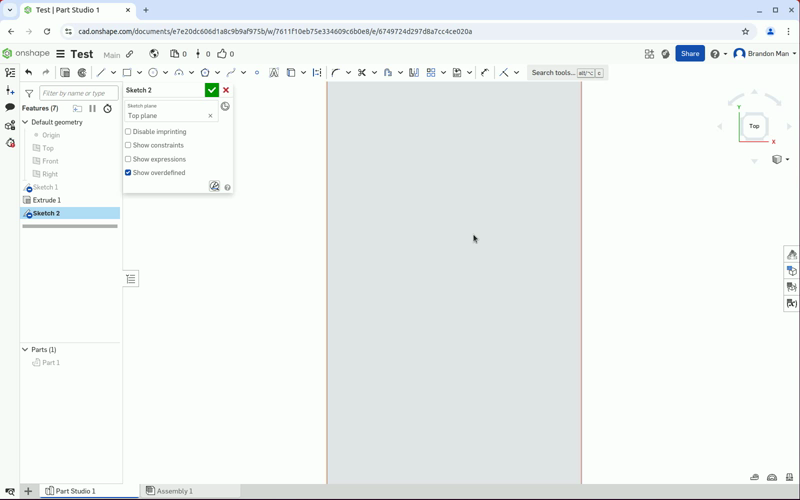
scroll(-6)
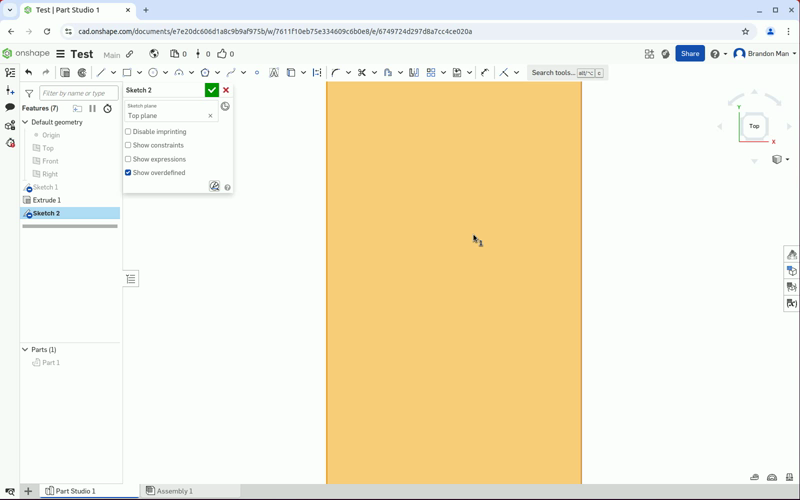
scroll(-6)
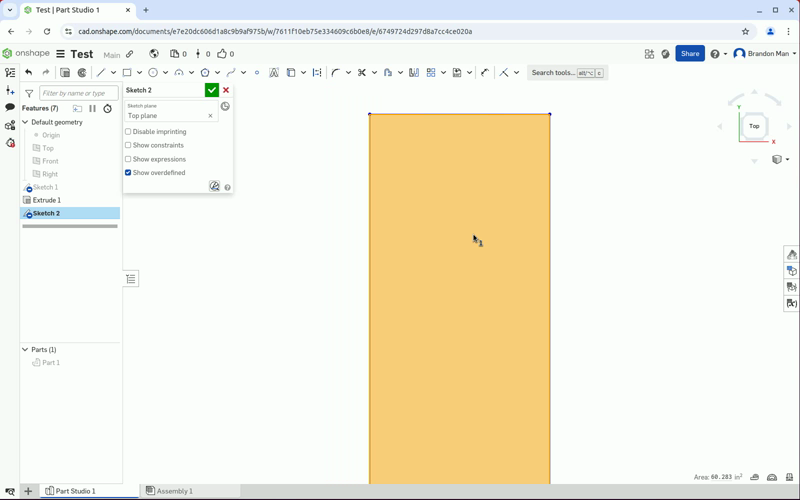
scroll(-6)
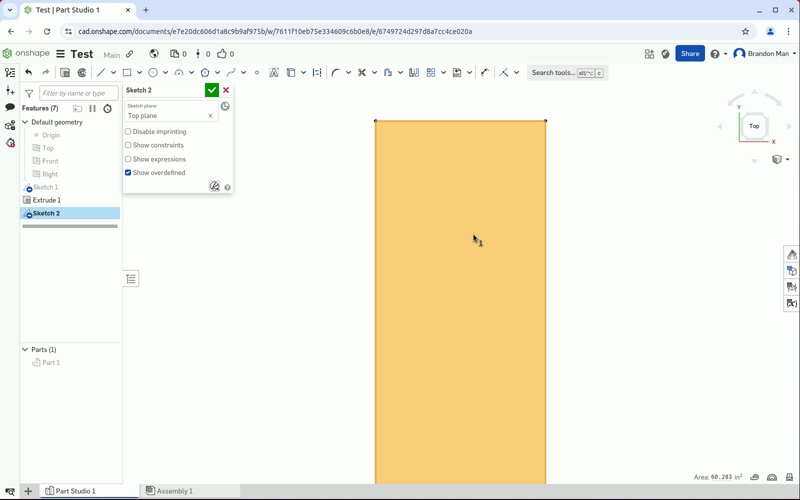
scroll(-6)
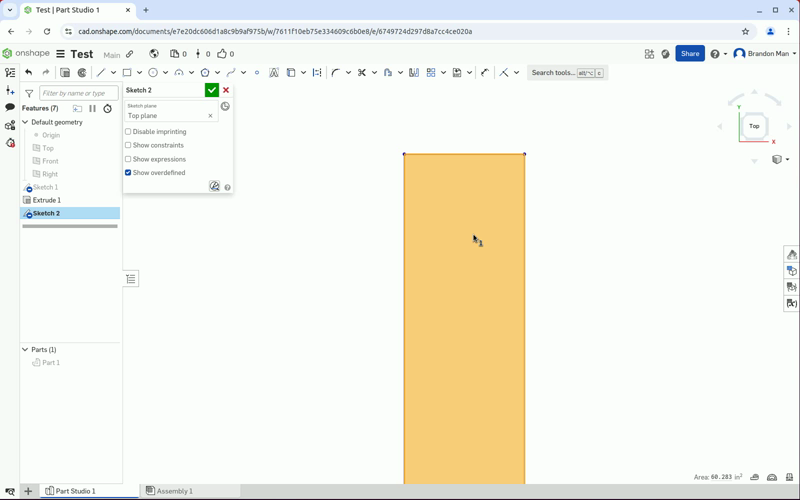
scroll(-6)
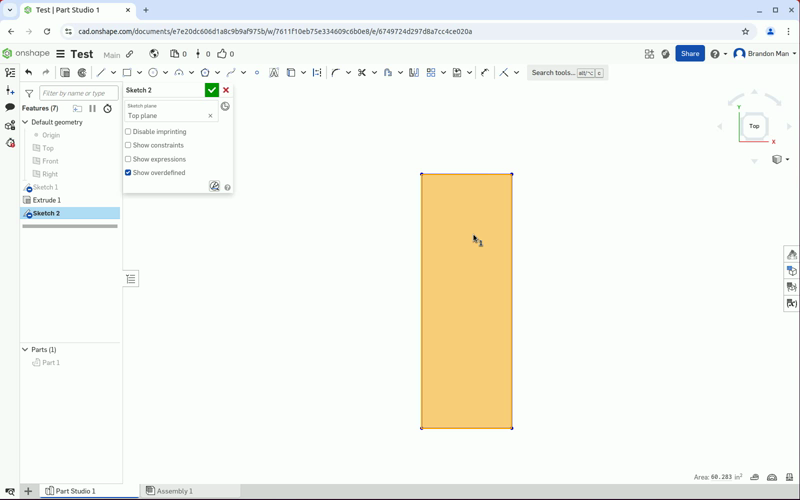
scroll(-6)
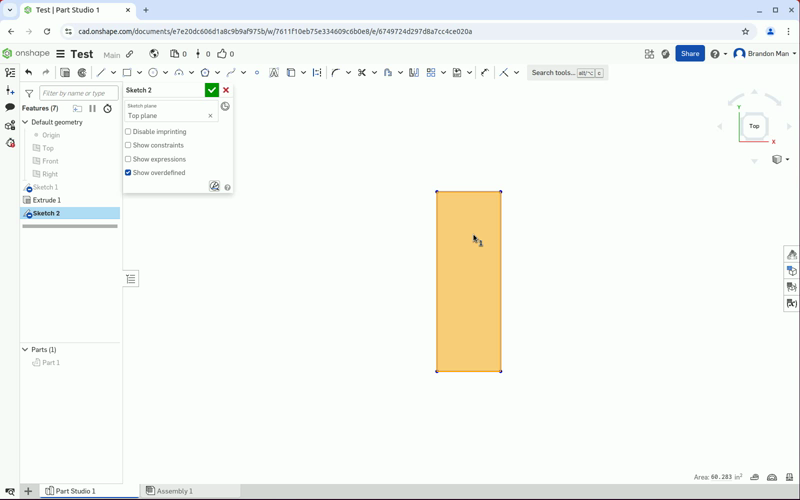
scroll(-6)
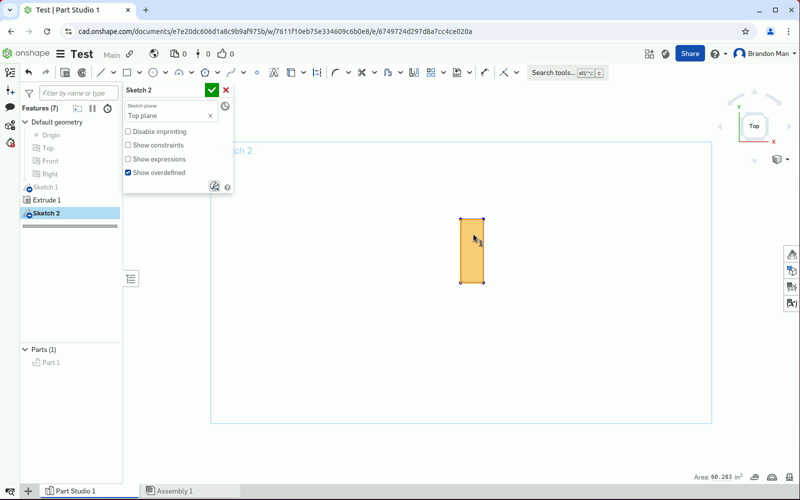
mouse_move(73, 352)
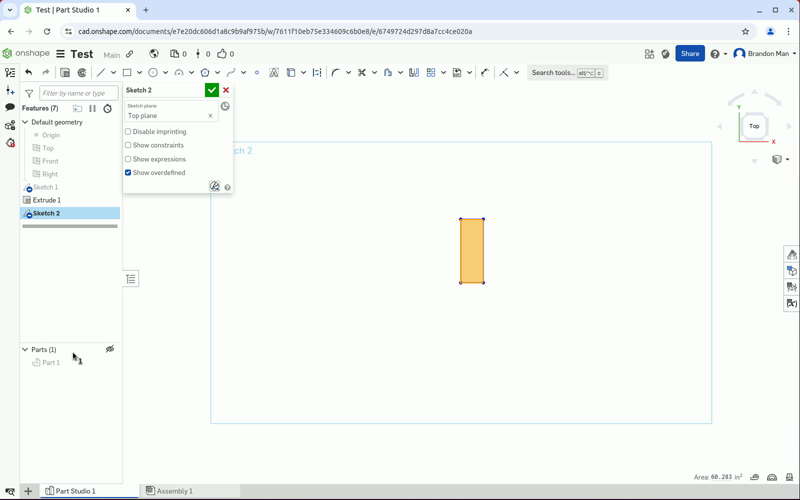
key(shift+y)
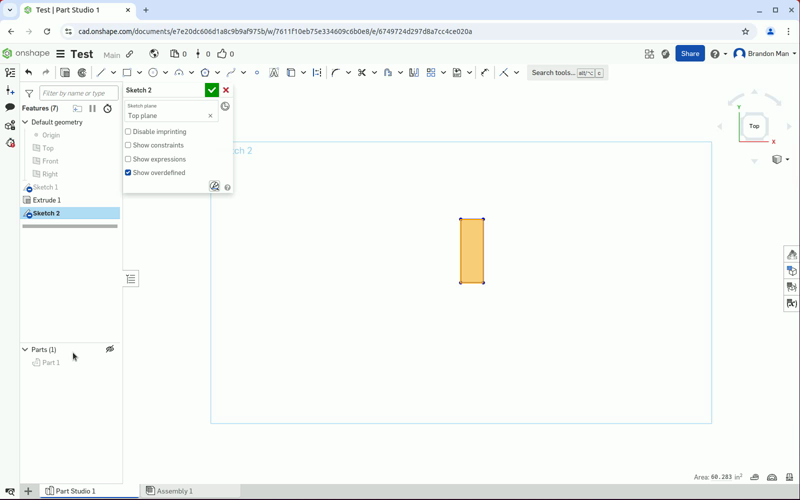
key(shift+e)
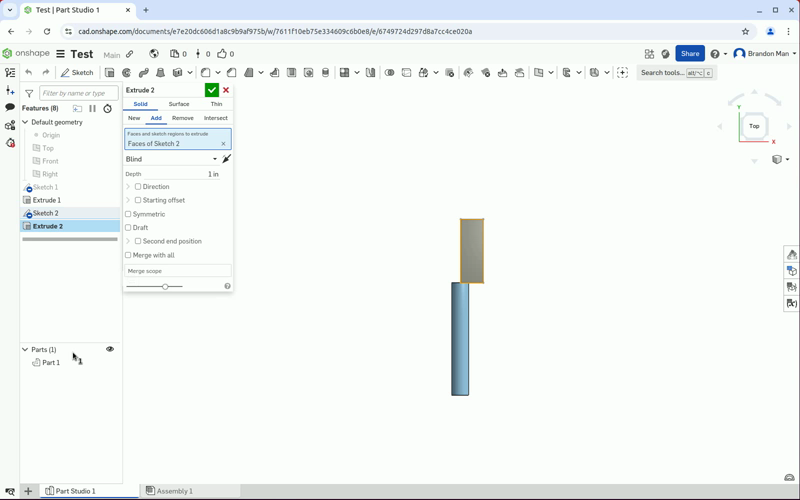
mouse_move(143, 106)
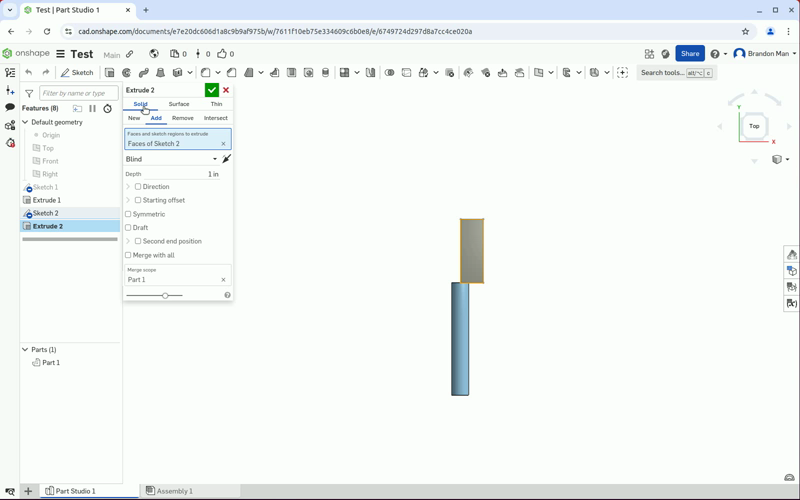
click(143, 106)
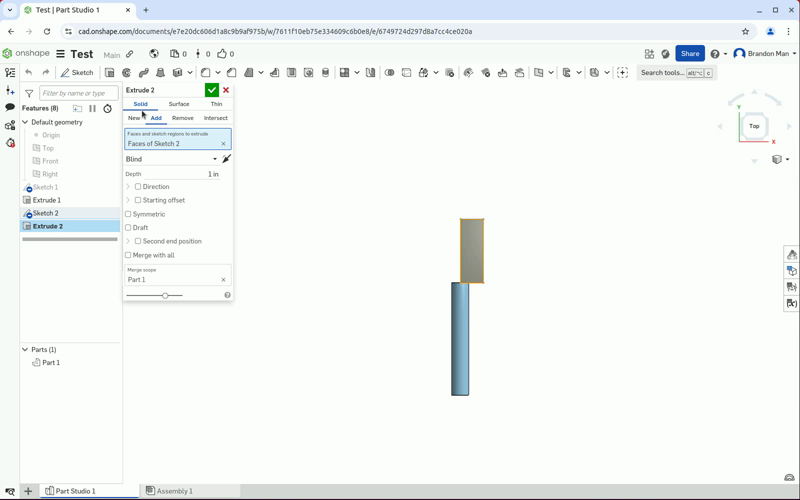
mouse_move(137, 120)
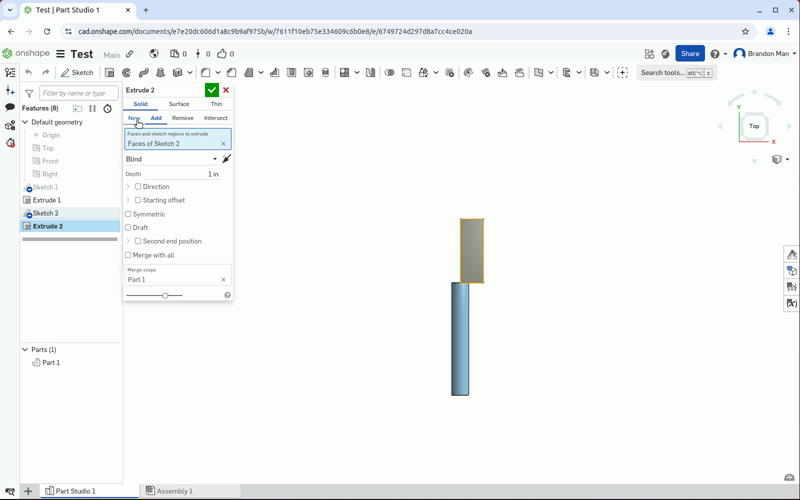
click(137, 120)
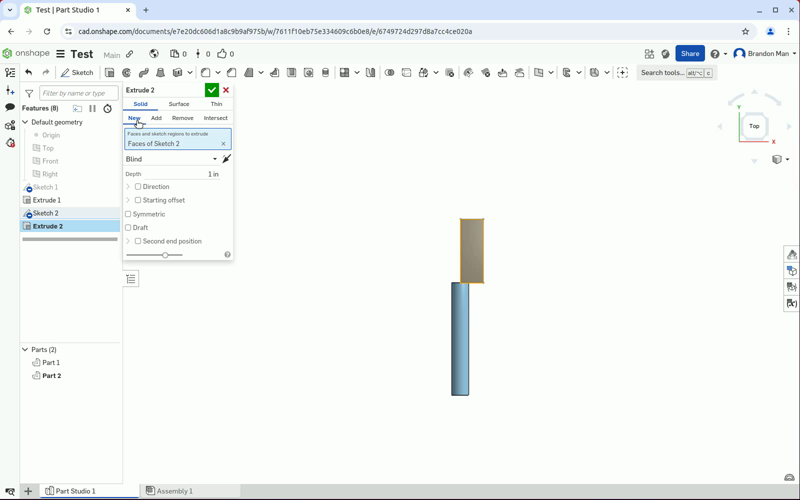
key(tab, 4)
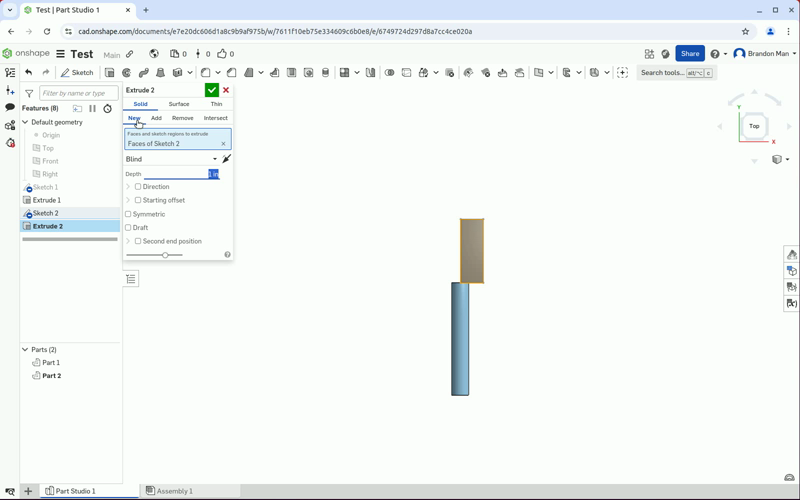
text(-0.241)
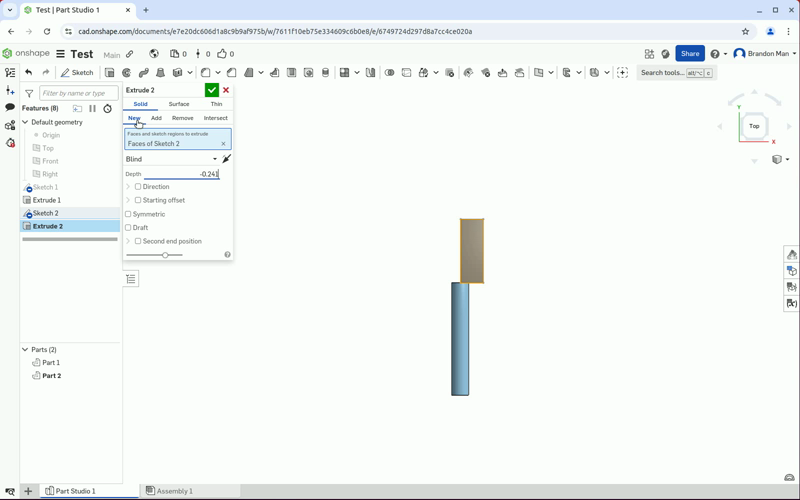
key(enter)
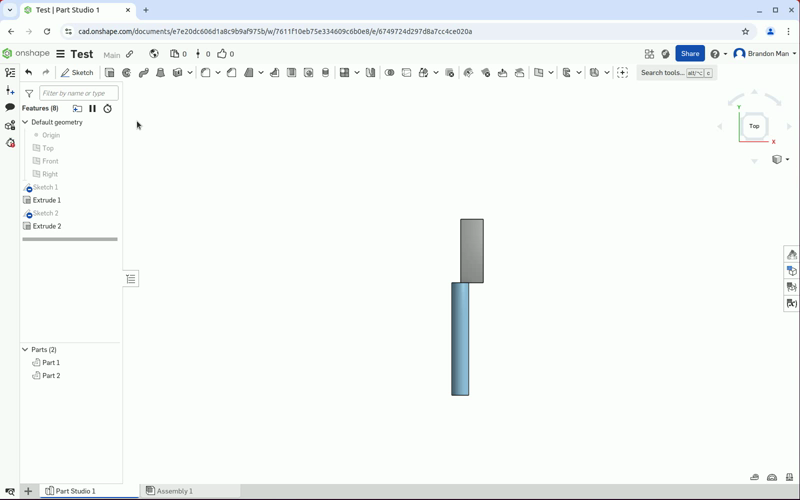
key(shift+h)
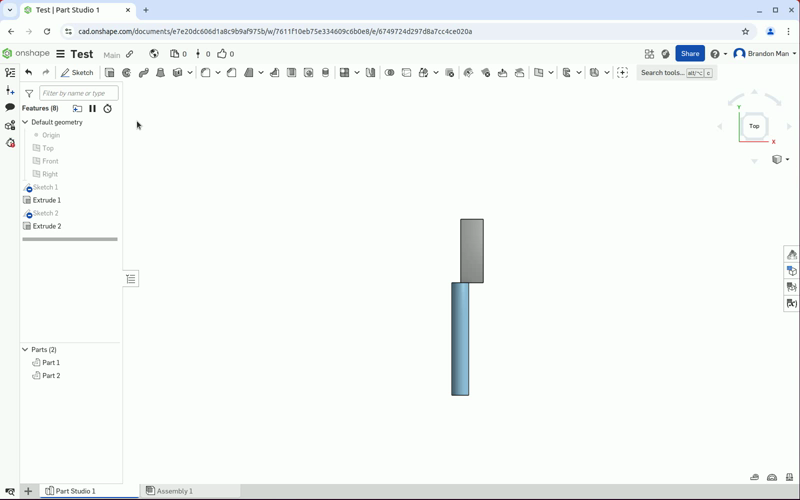
key(shift+h)
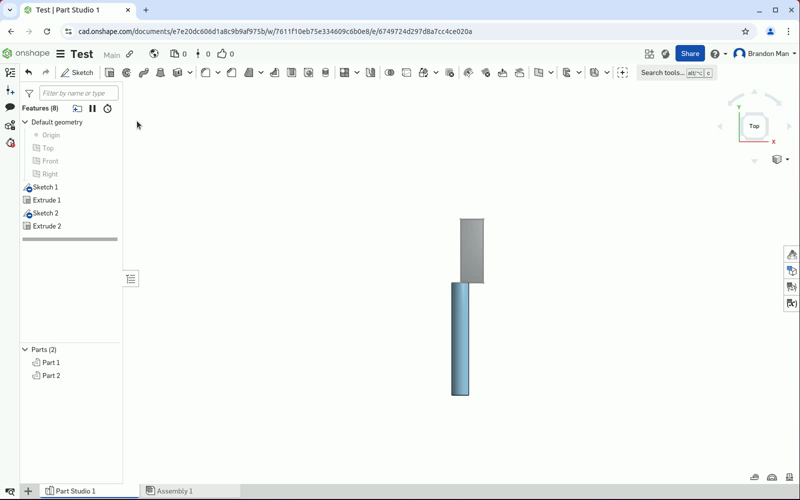
key(shift+7)
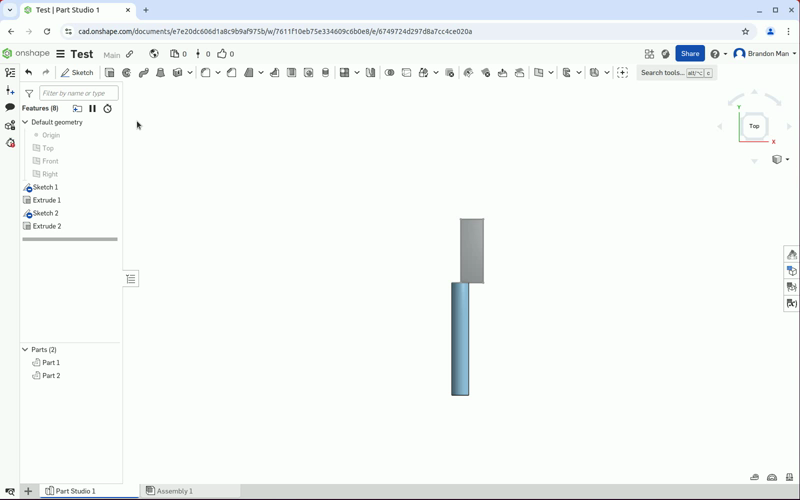
key(up, 3)
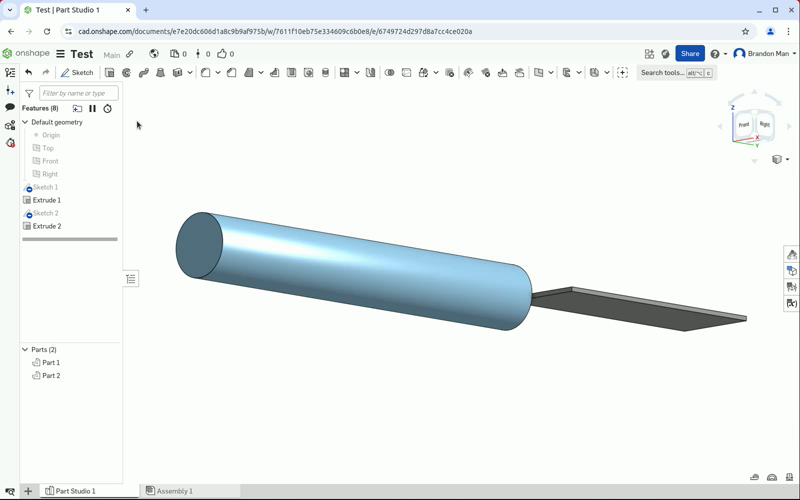
key(left, 3)
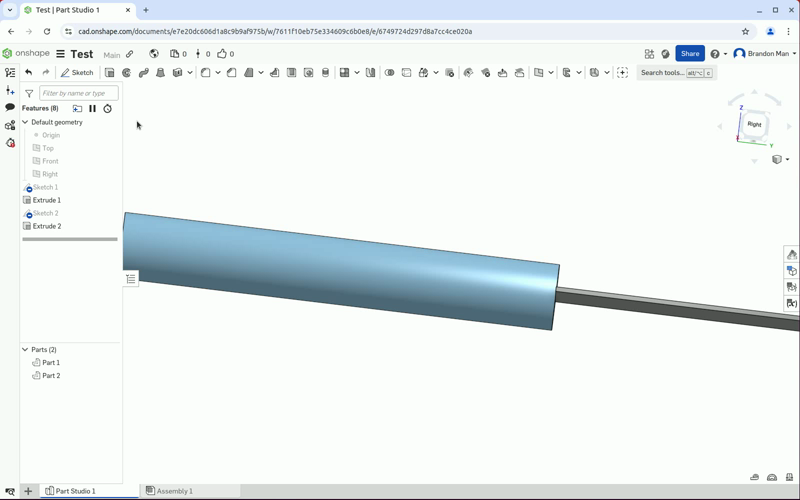
key(right, 3)
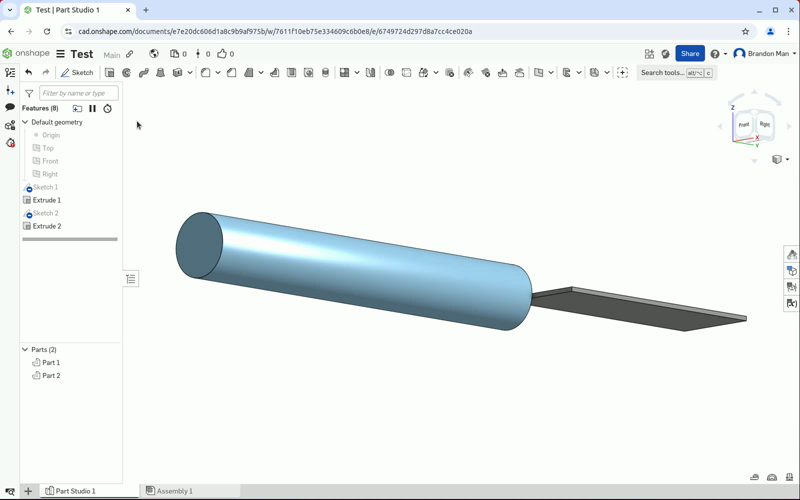
key(down, 3)
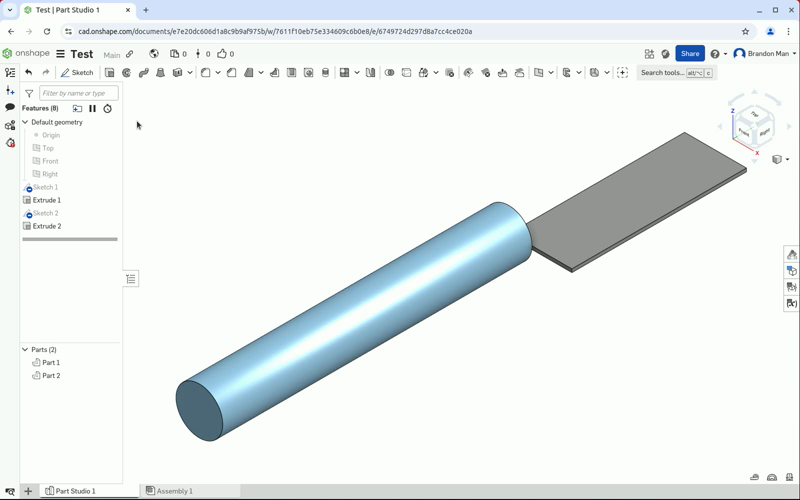
mouse_move(73, 189)
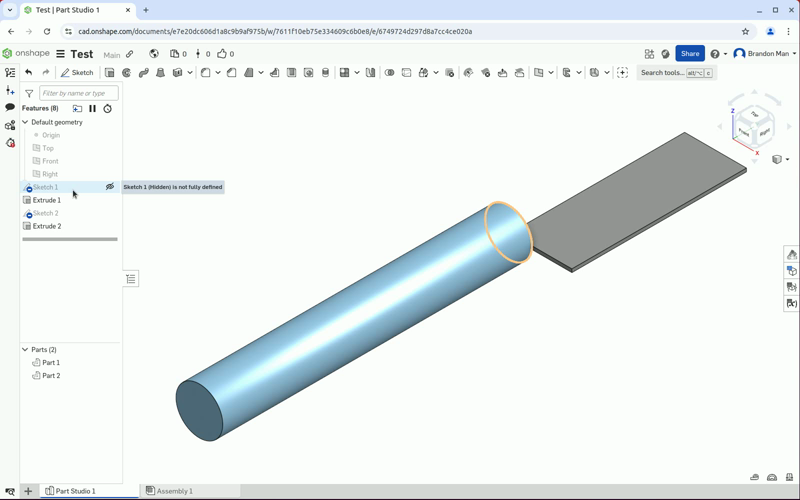
click(73, 189)